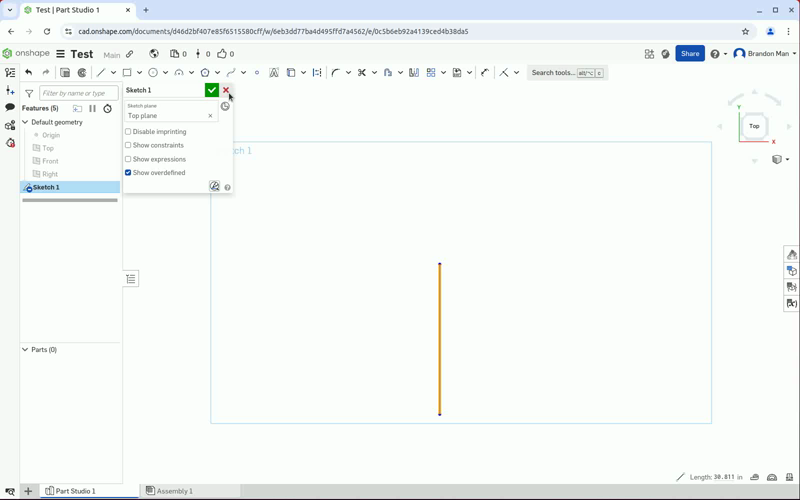
key(shift+h)
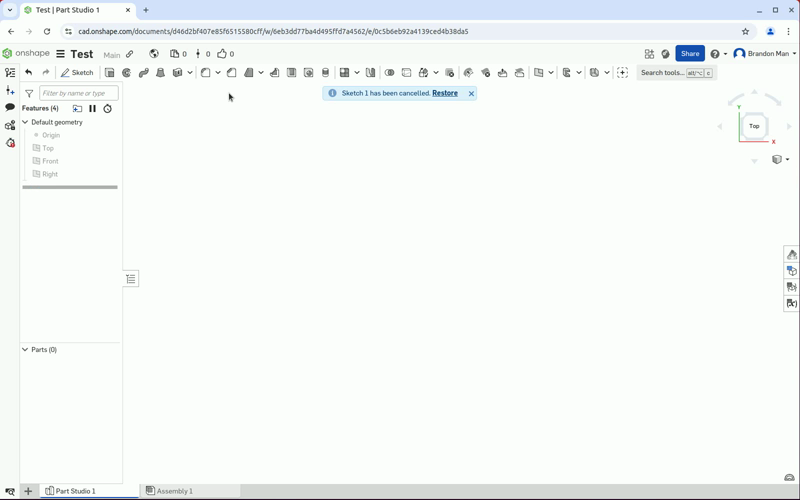
mouse_move(73, 352)
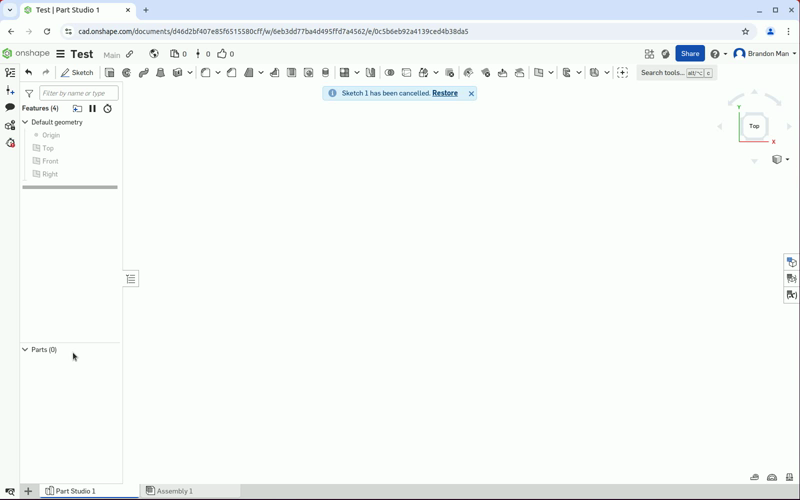
key(y)
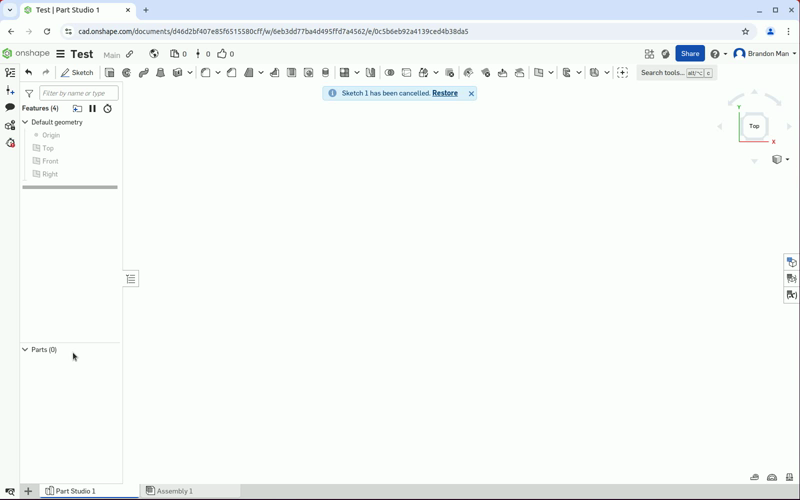
key(shift+p)
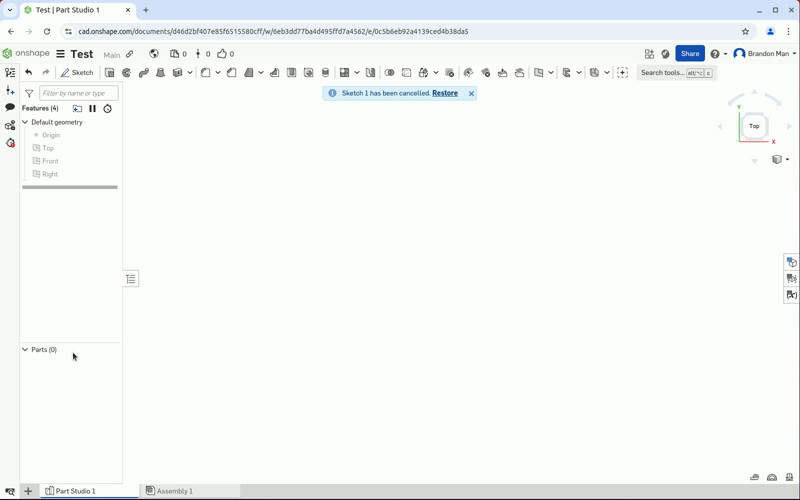
key(space)
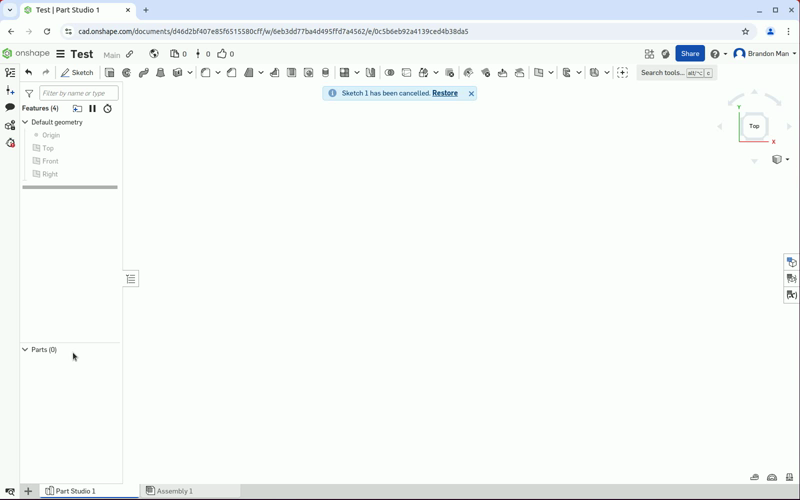
key_down(shift)
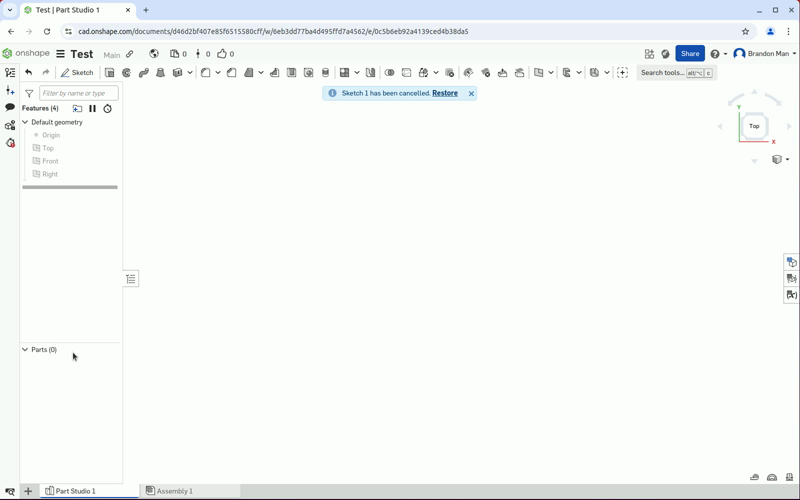
key(up)
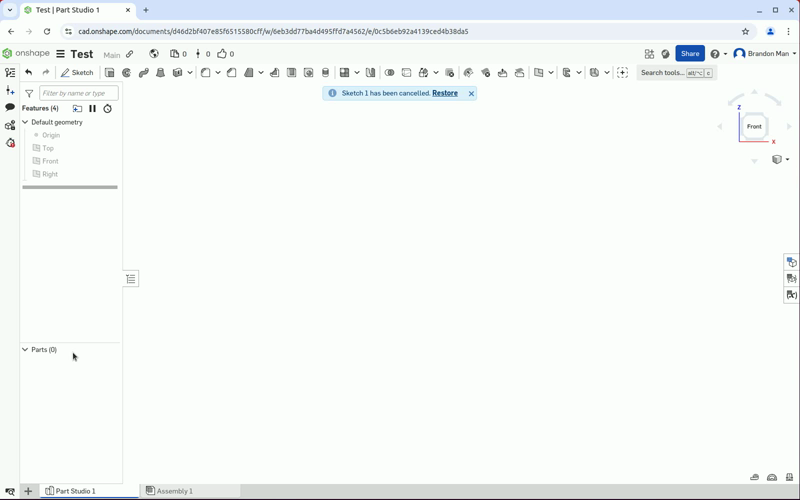
key_up(shift)
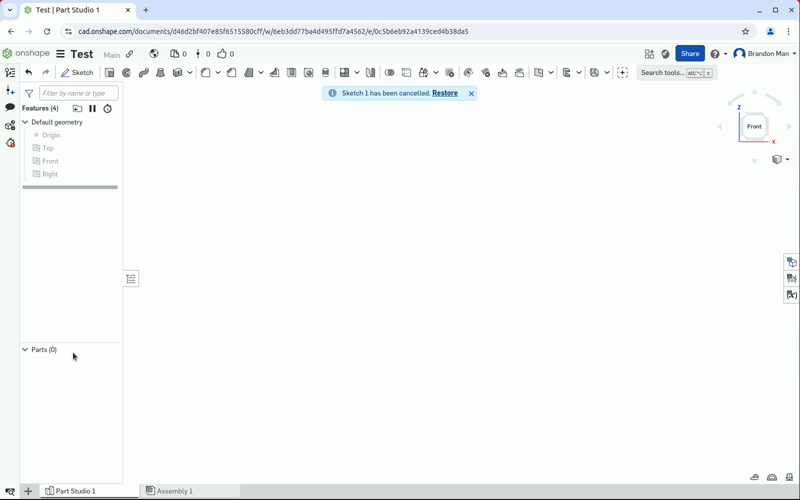
mouse_move(73, 352)
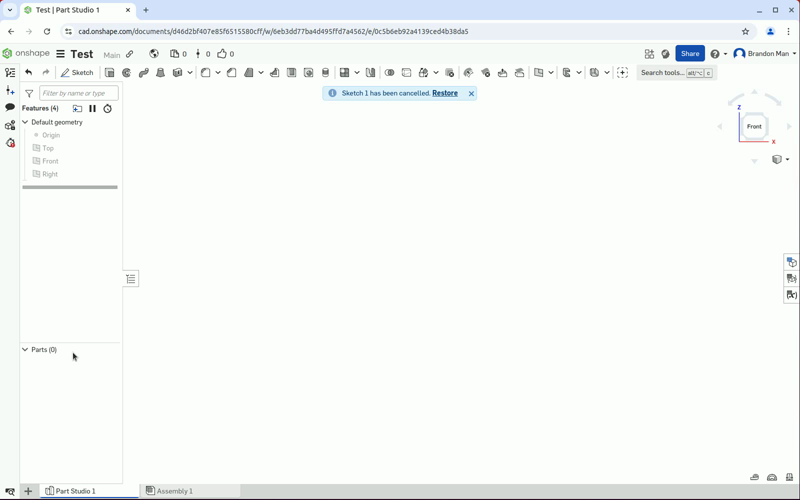
key(shift+y)
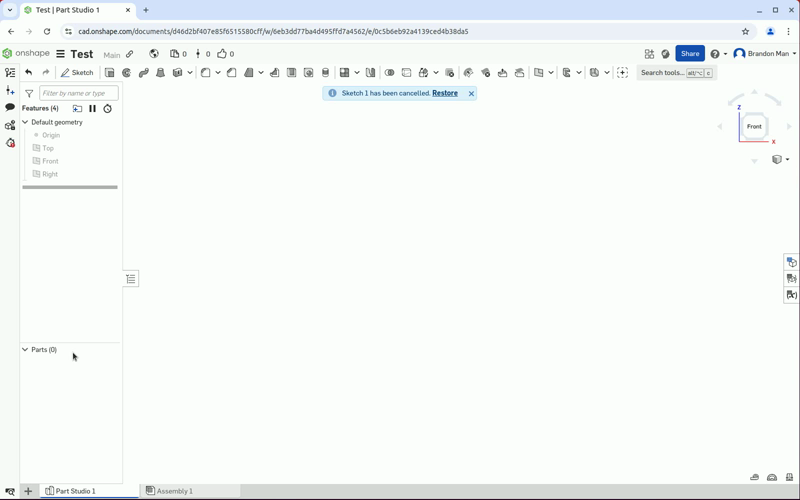
key(shift+s)
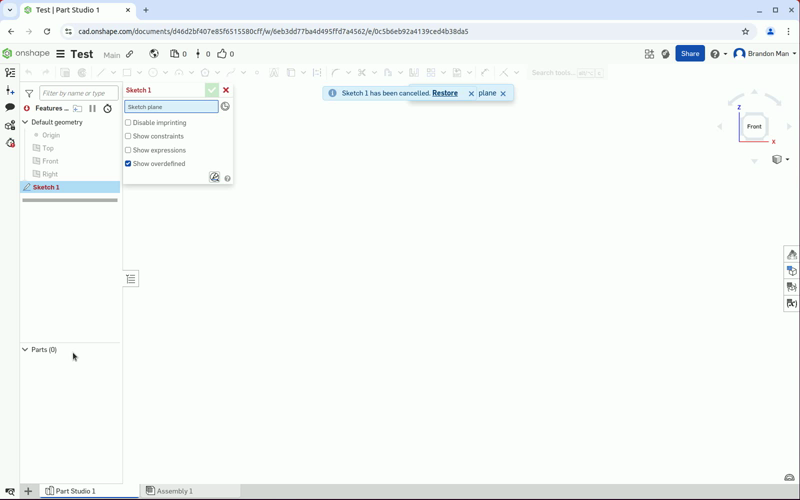
mouse_move(73, 163)
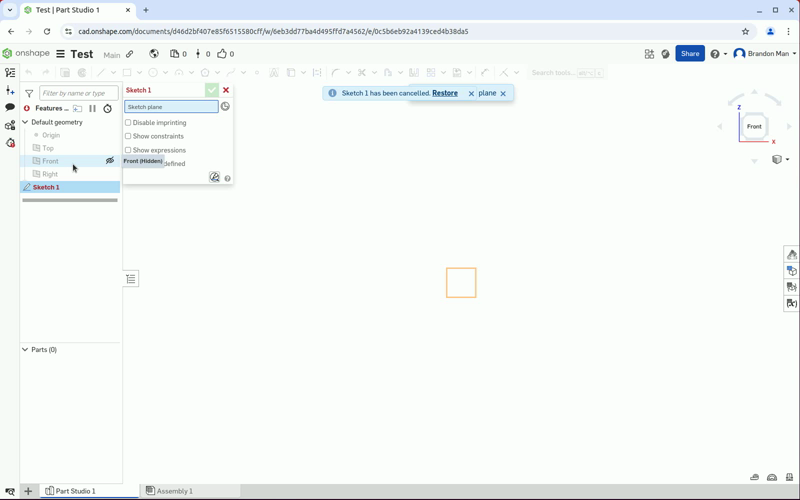
click(73, 163)
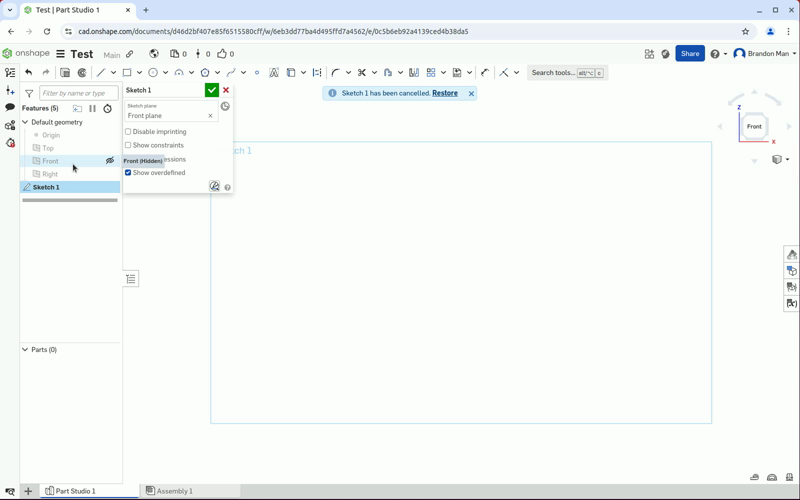
mouse_move(73, 352)
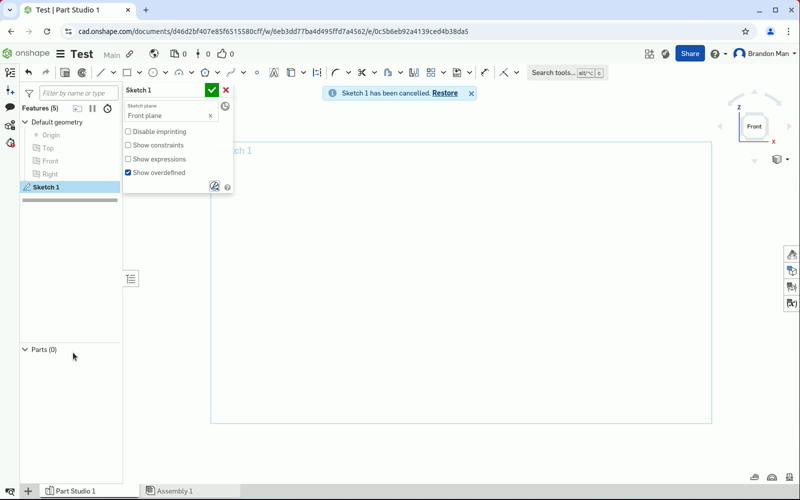
key(y)
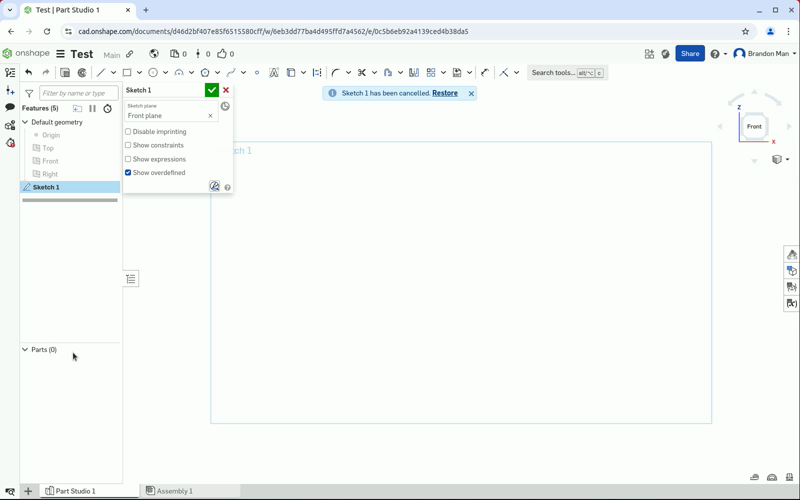
key(l)
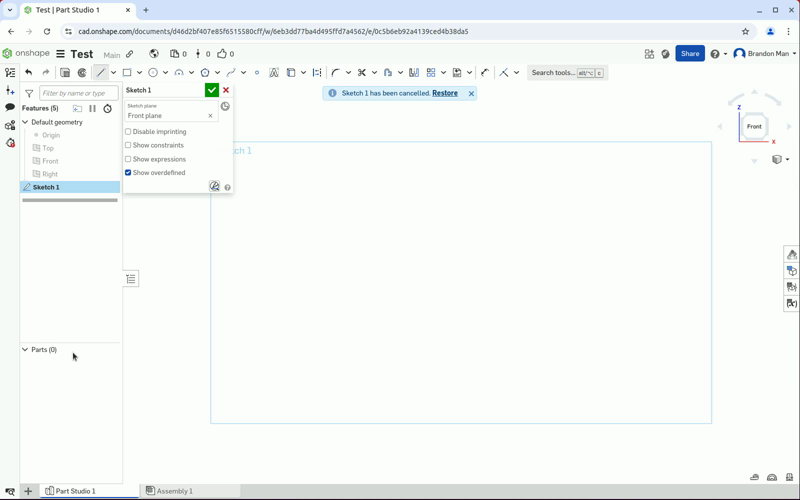
key_down(shift)
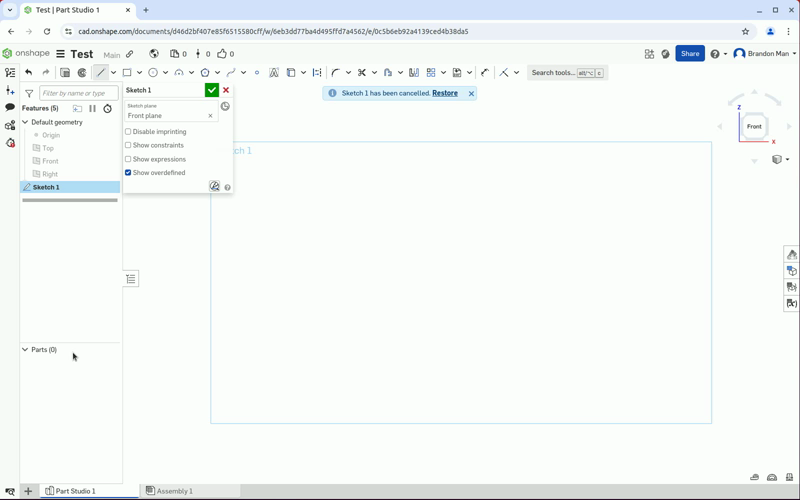
mouse_move(348, 282)
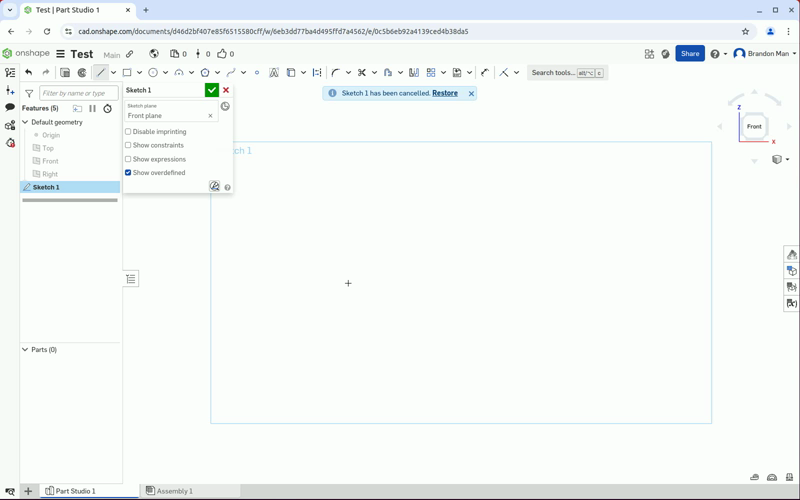
click(348, 282)
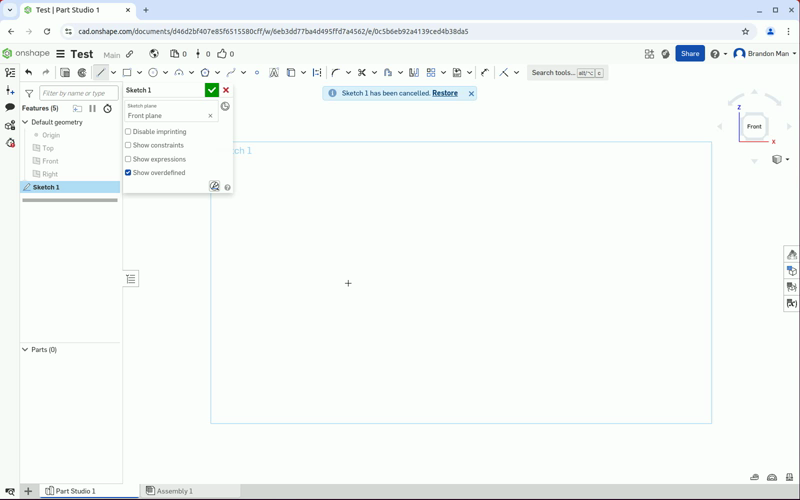
key_up(shift)
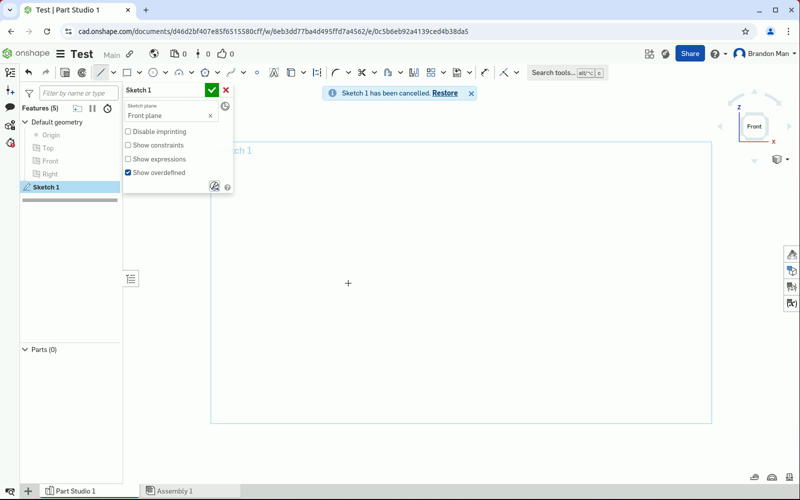
key_down(shift)
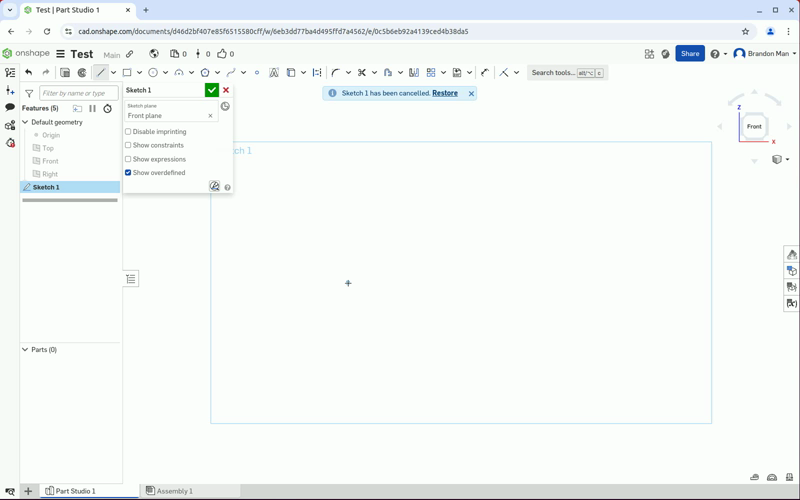
mouse_move(378, 282)
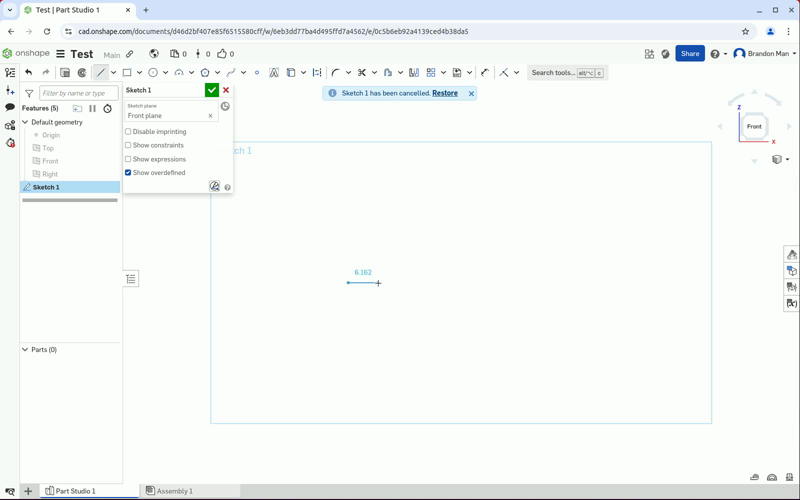
mouse_move(383, 282)
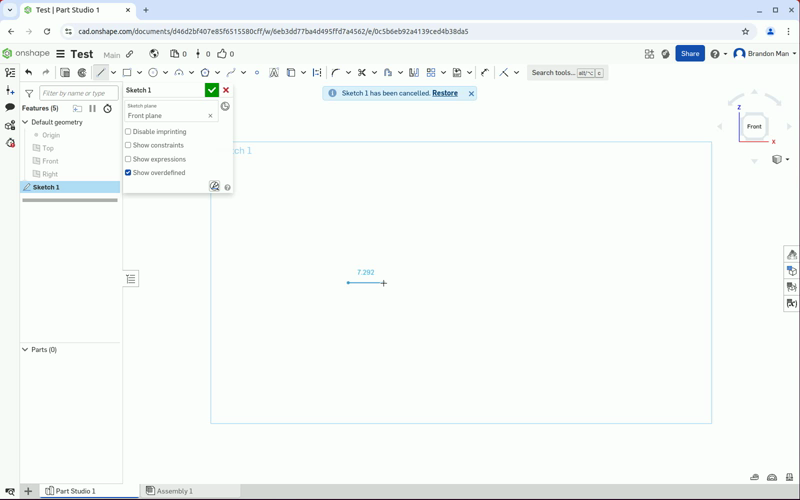
click(383, 282)
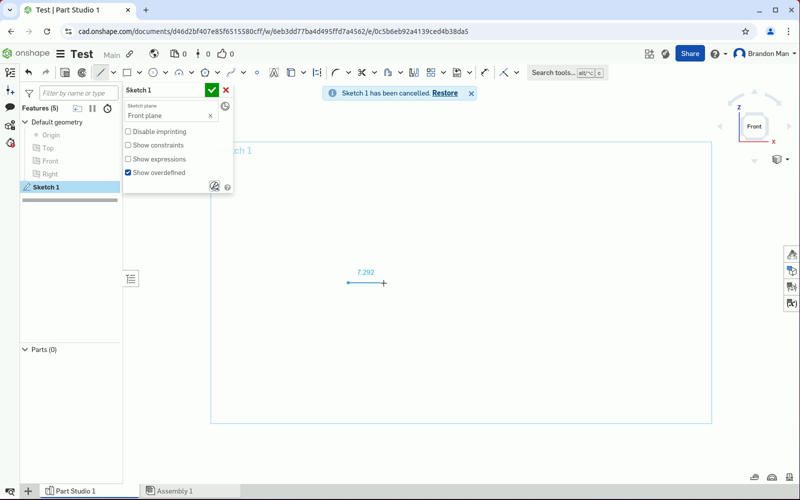
key_up(shift)
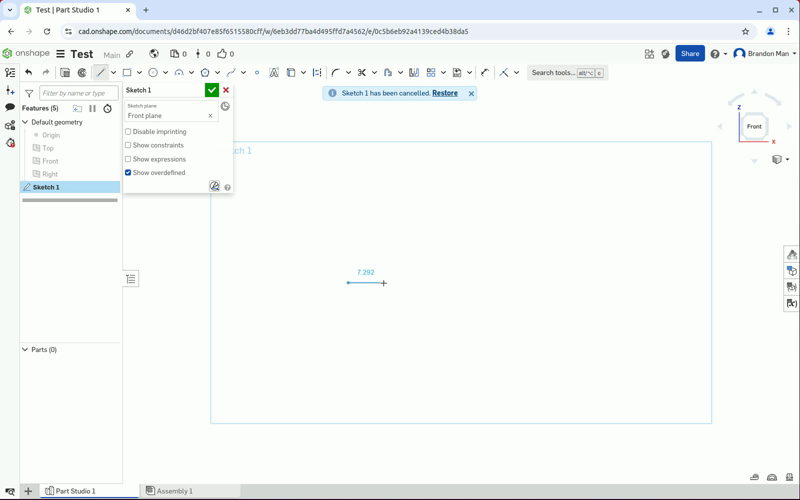
key_down(shift)
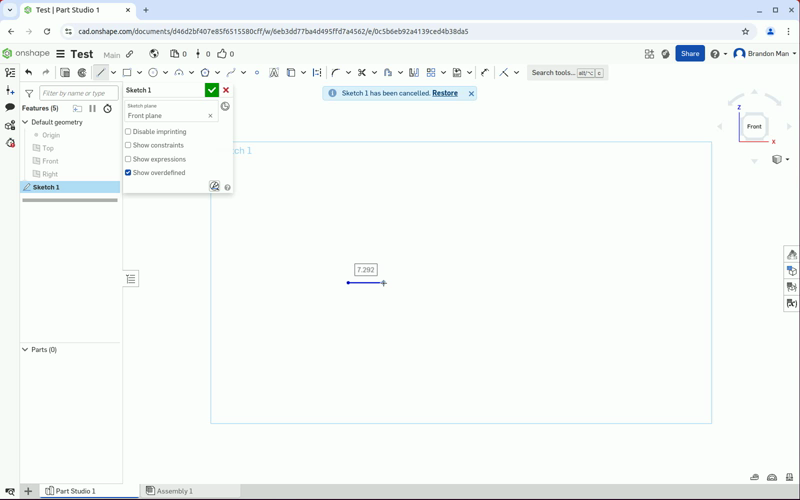
mouse_move(413, 282)
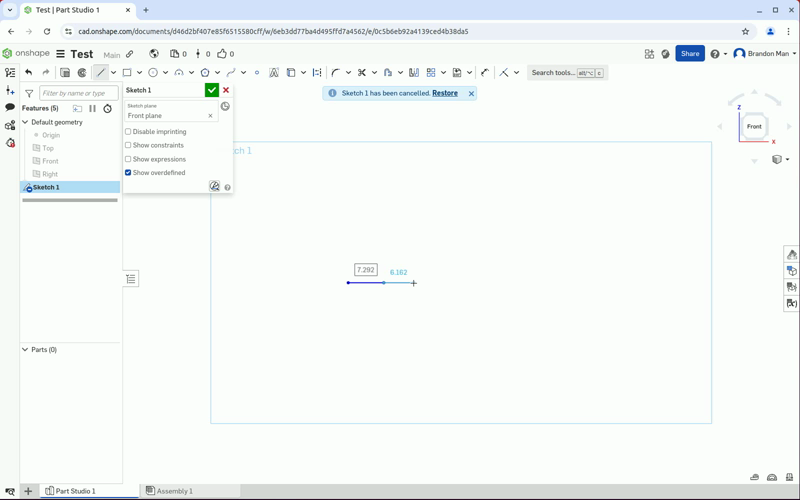
mouse_move(425, 282)
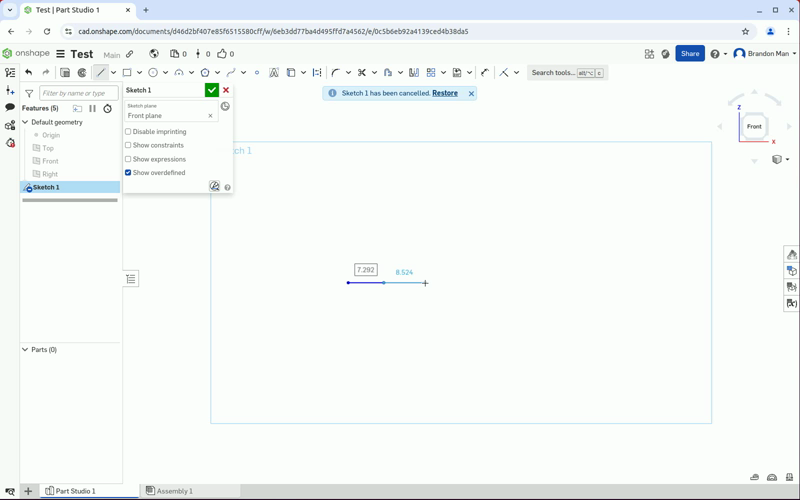
click(425, 282)
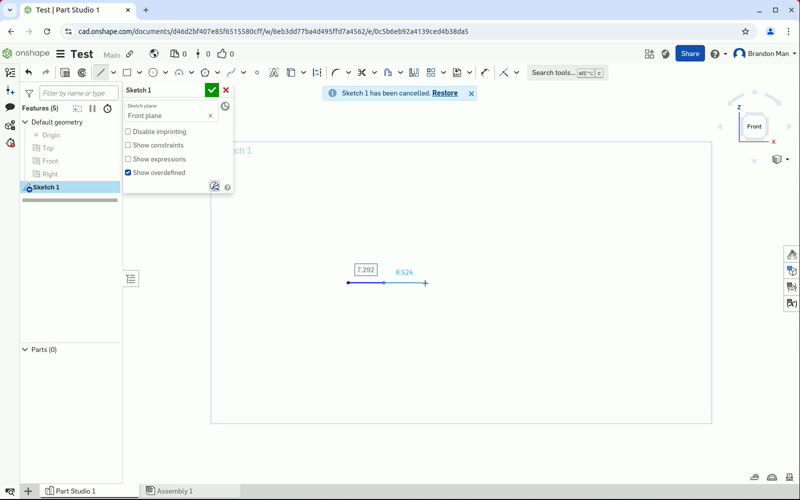
key_up(shift)
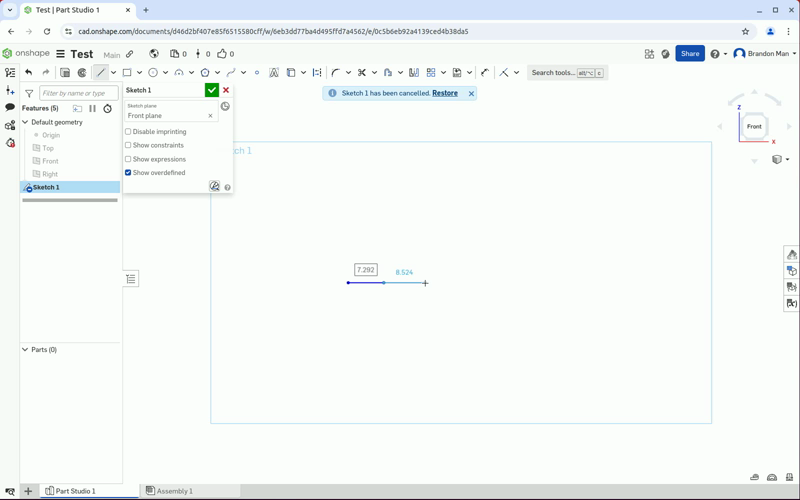
key_down(shift)
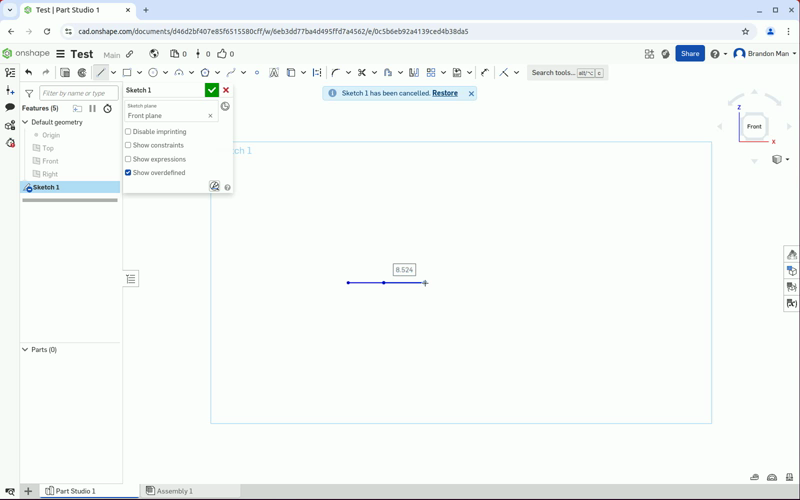
mouse_move(455, 282)
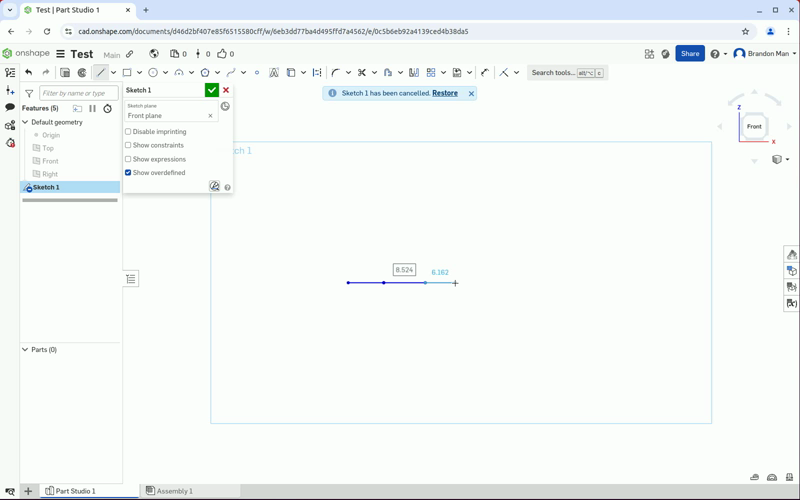
mouse_move(460, 282)
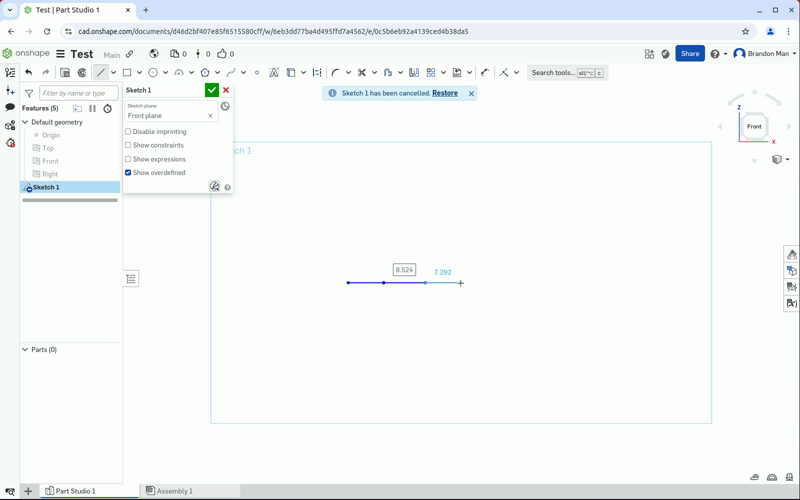
click(460, 282)
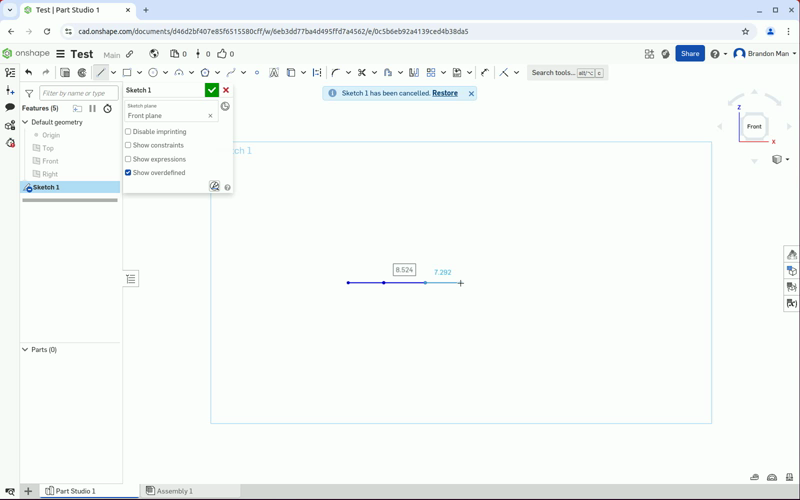
key_up(shift)
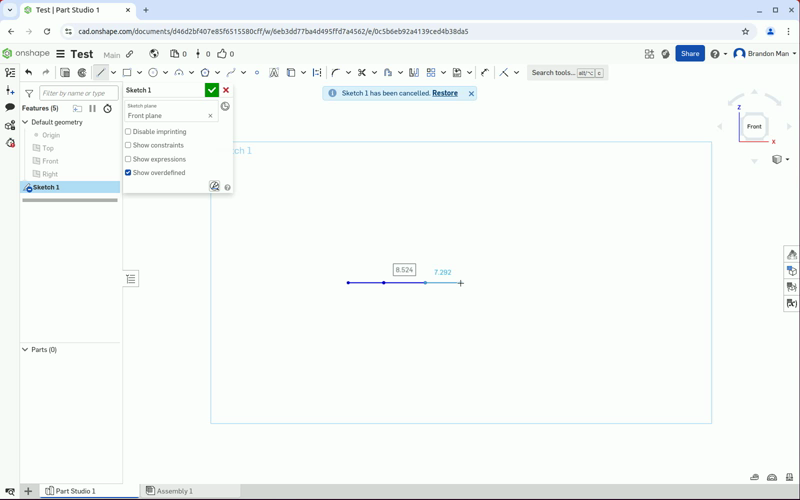
key_down(shift)
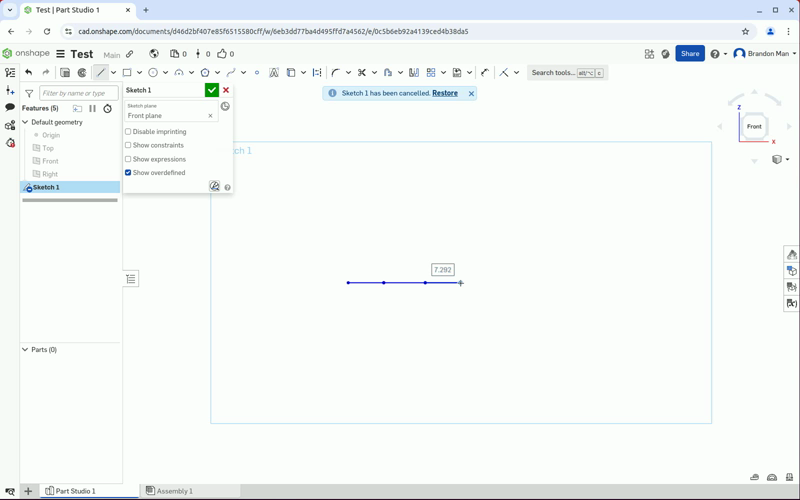
mouse_move(460, 208)
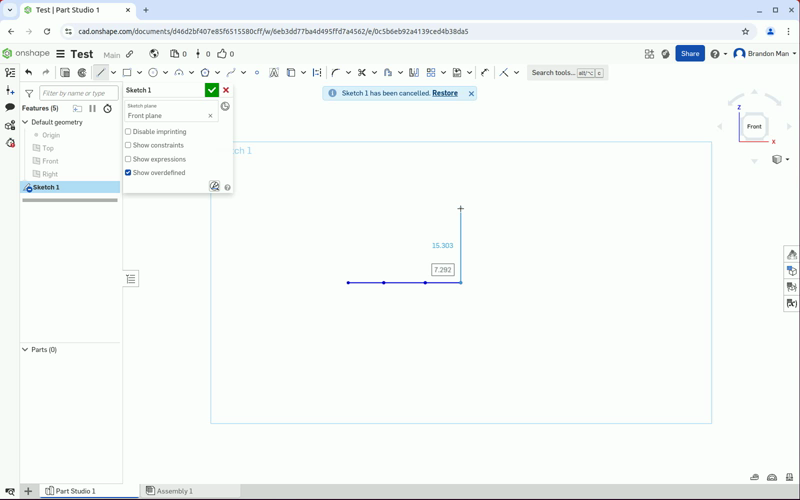
click(460, 208)
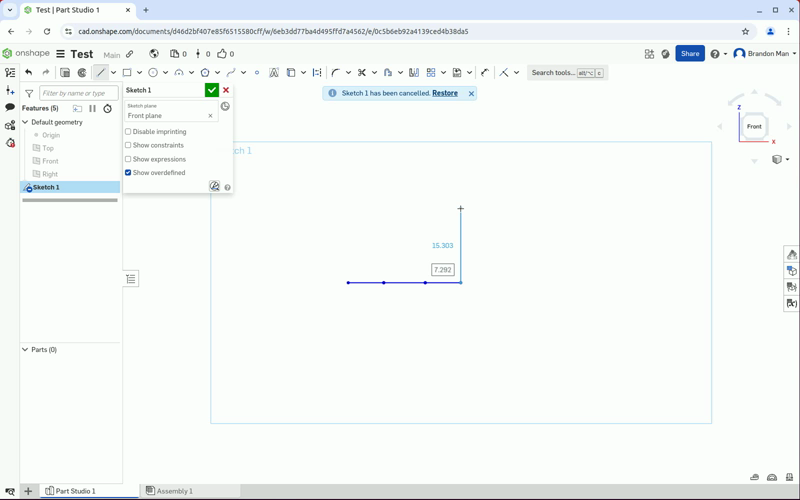
key_up(shift)
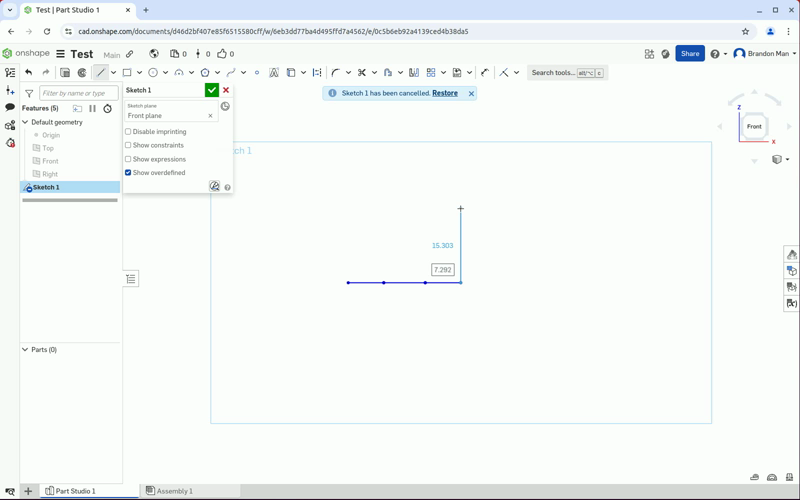
key_down(shift)
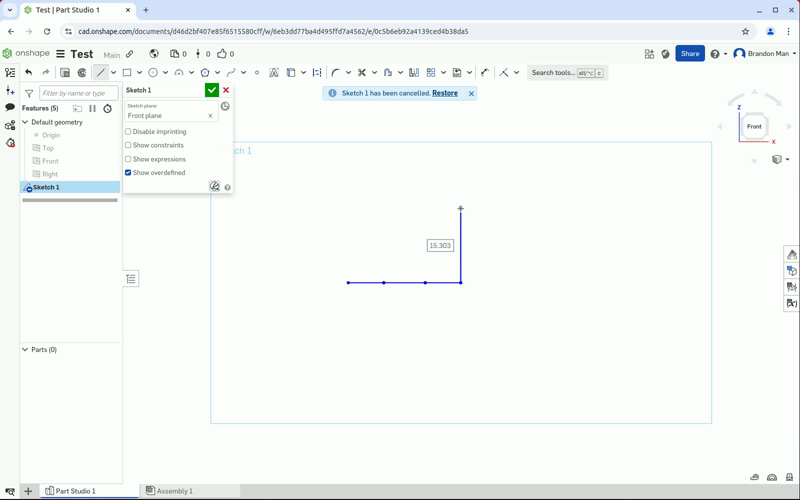
mouse_move(490, 208)
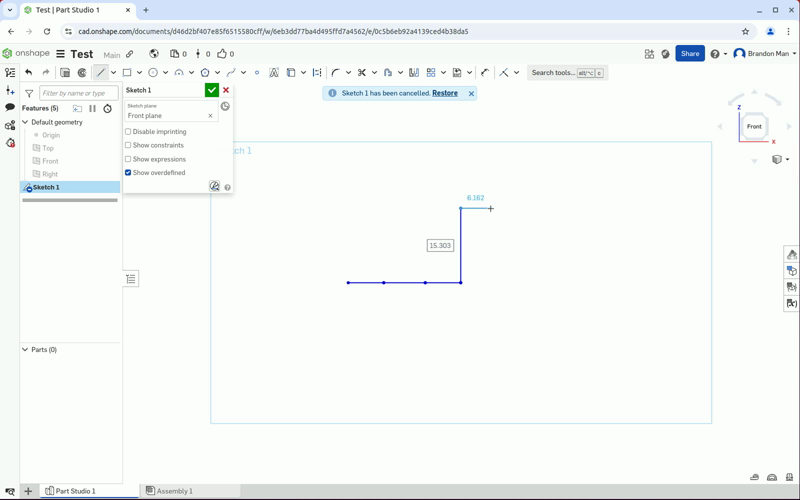
mouse_move(425, 208)
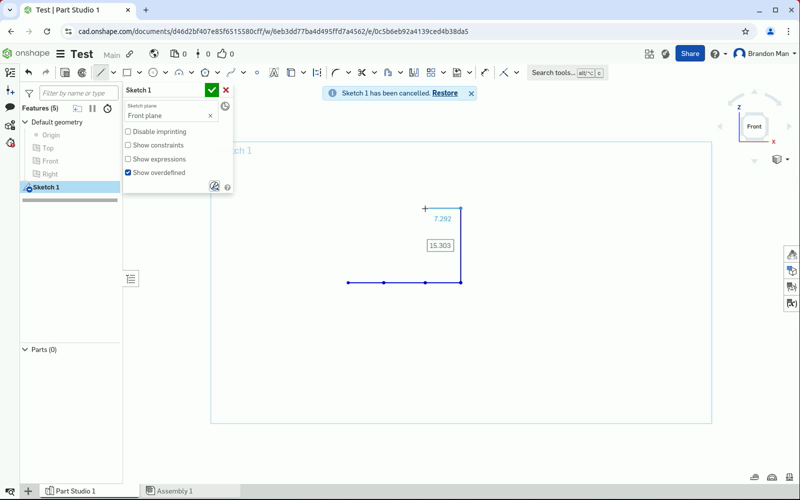
click(425, 208)
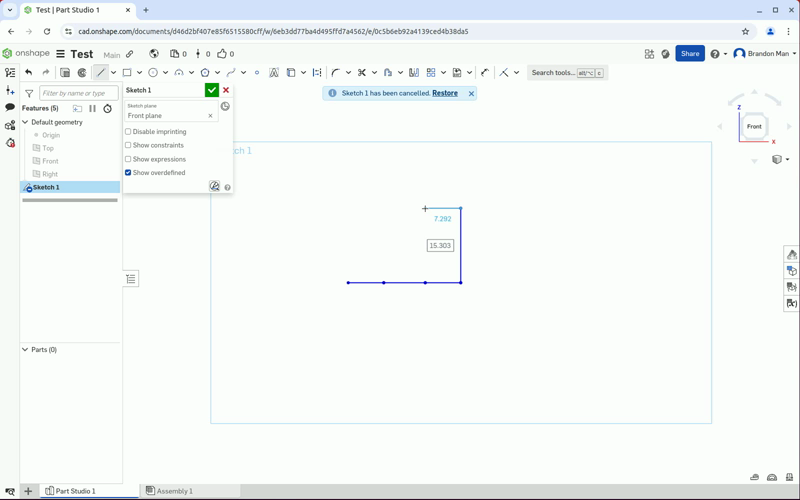
key_up(shift)
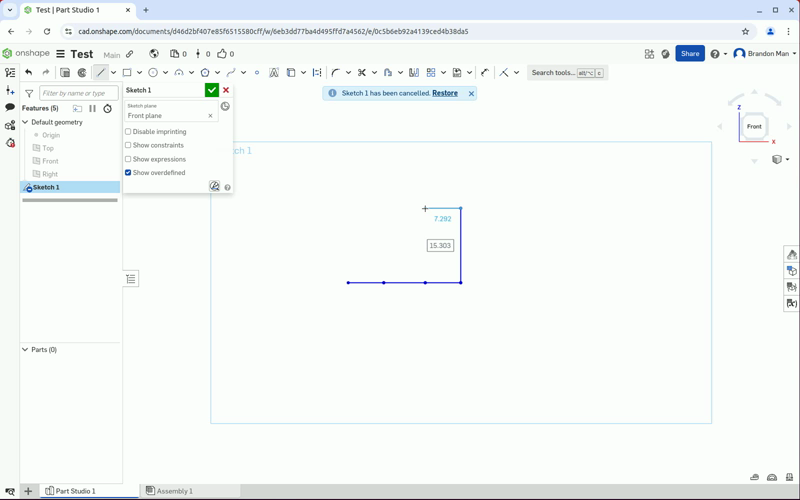
key_down(shift)
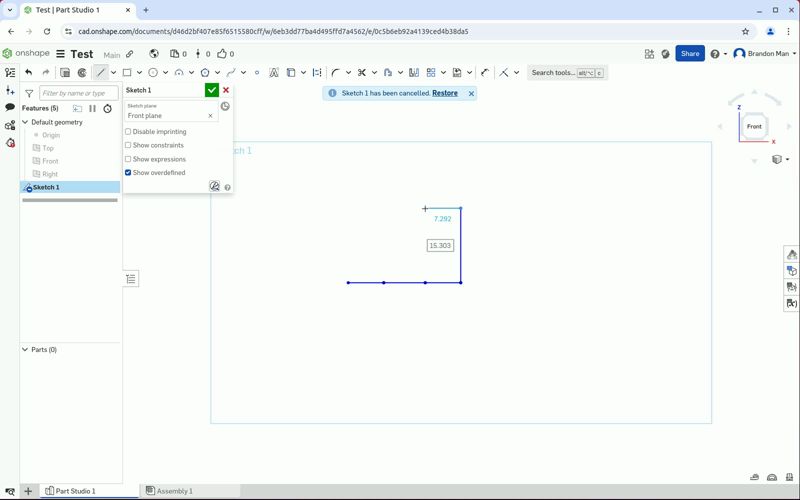
mouse_move(455, 208)
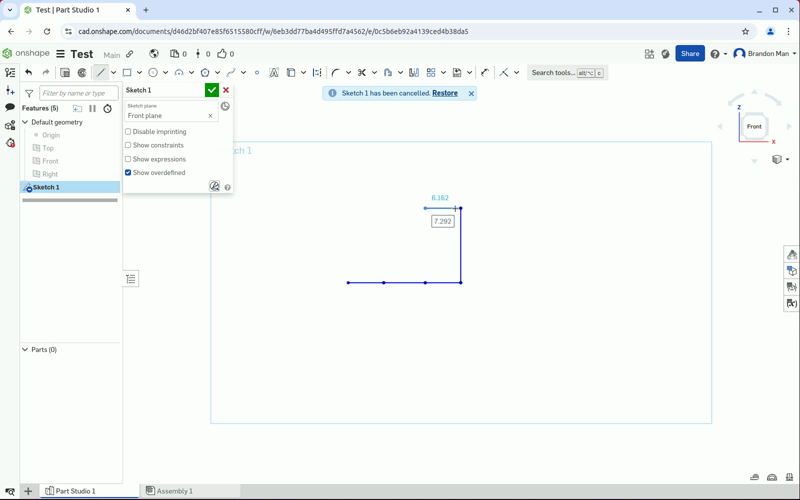
mouse_move(425, 249)
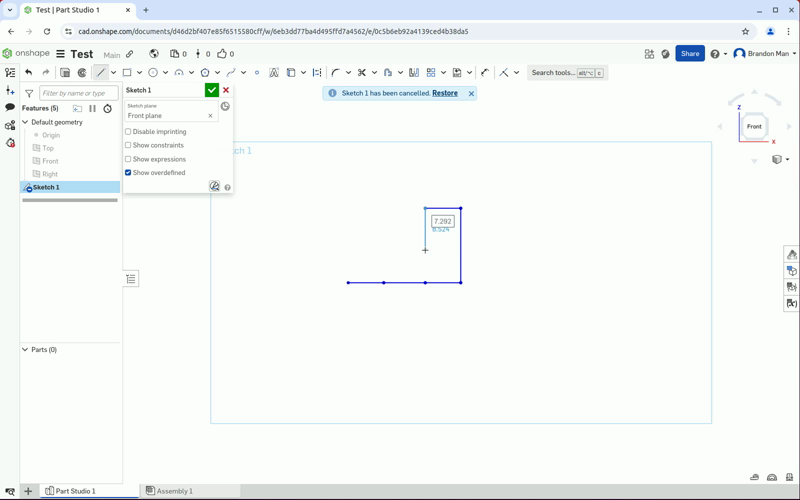
click(425, 249)
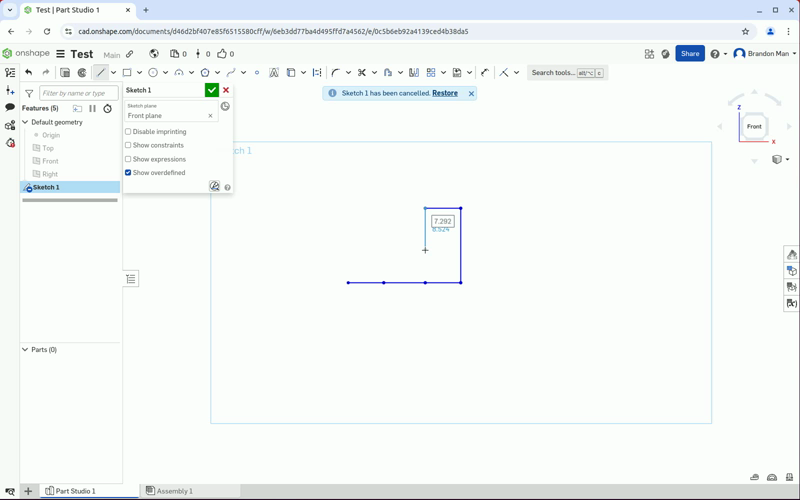
key_up(shift)
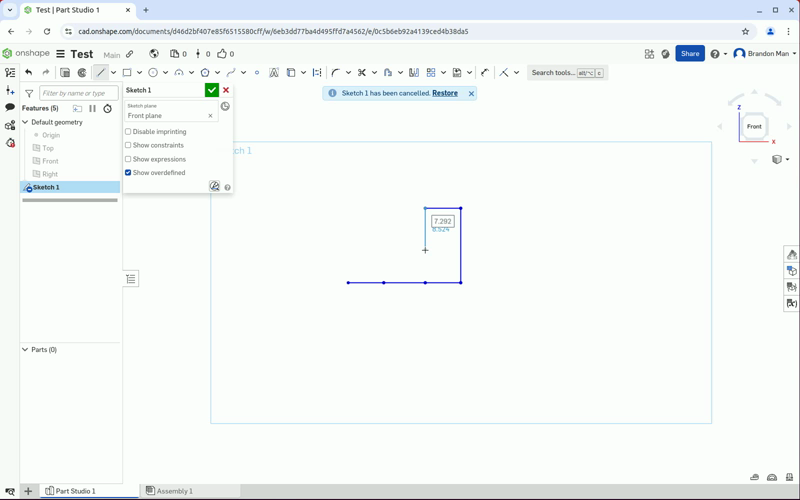
key_down(shift)
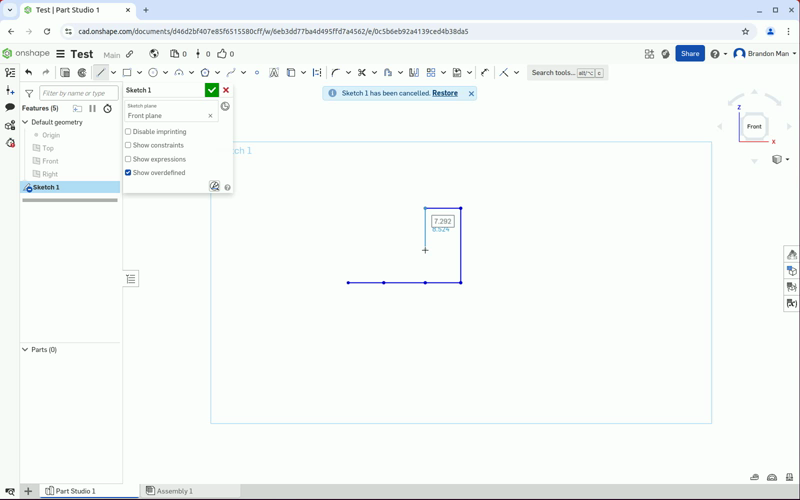
mouse_move(455, 249)
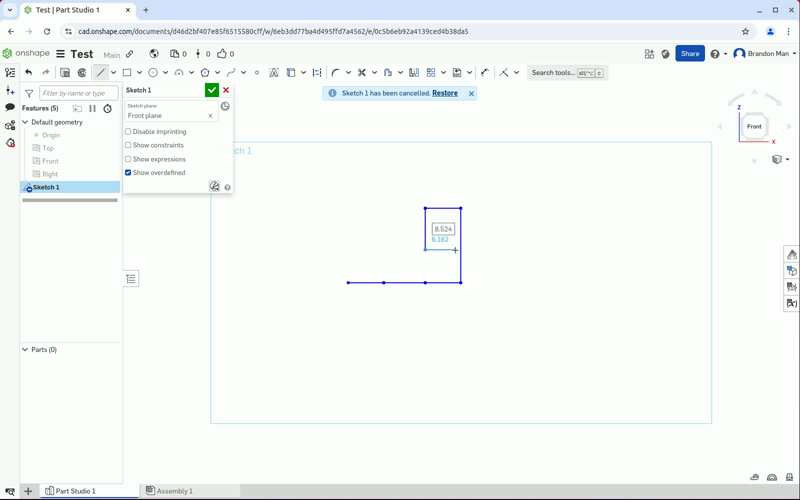
mouse_move(383, 249)
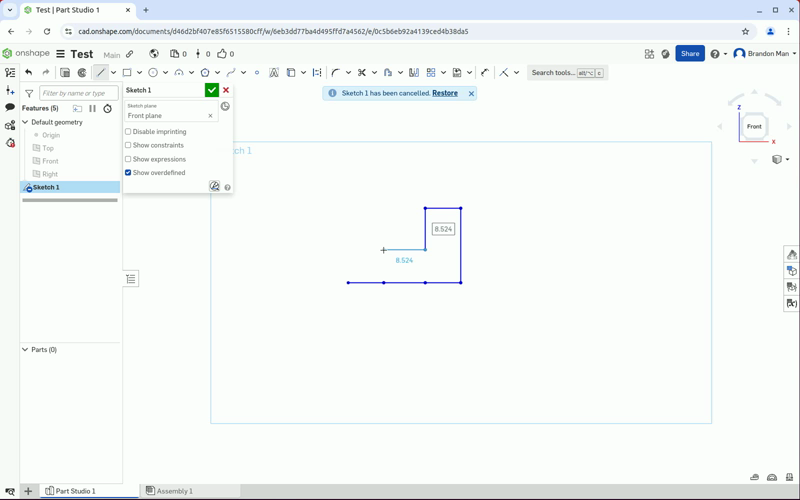
click(383, 249)
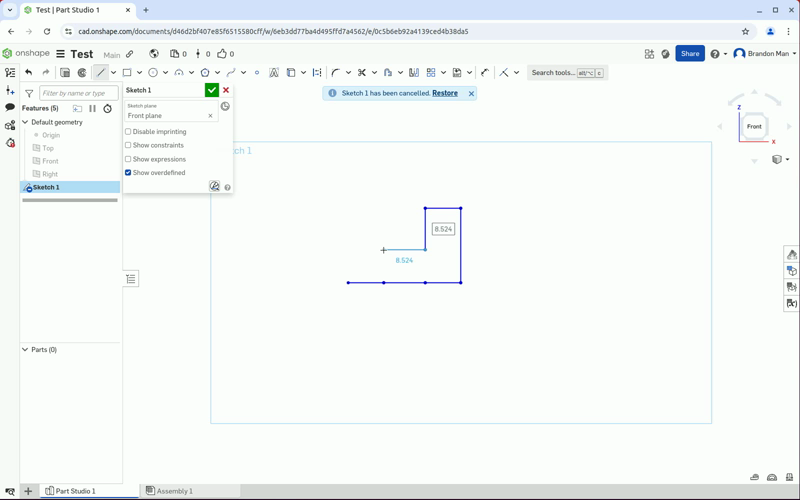
key_up(shift)
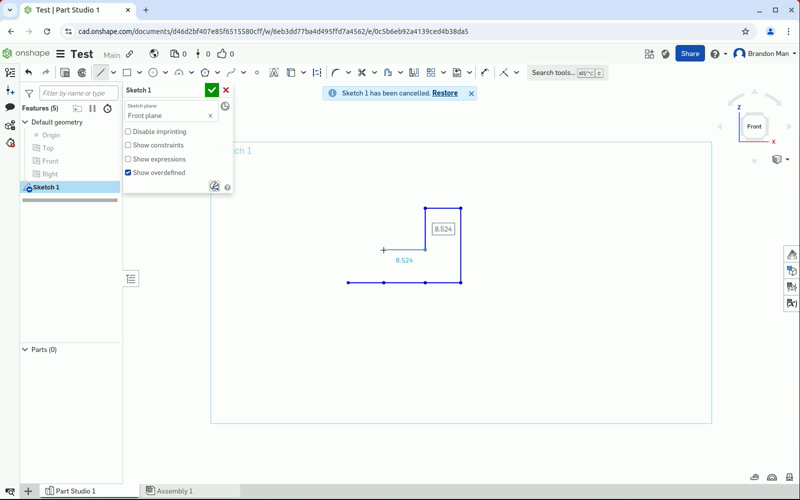
key_down(shift)
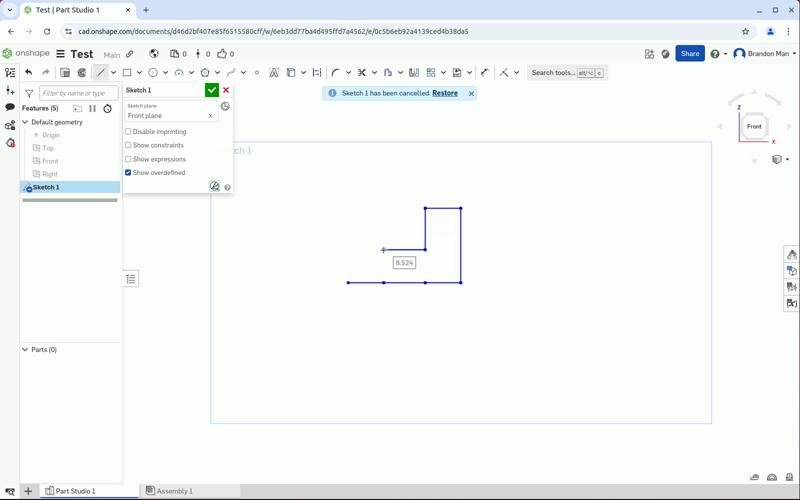
mouse_move(413, 249)
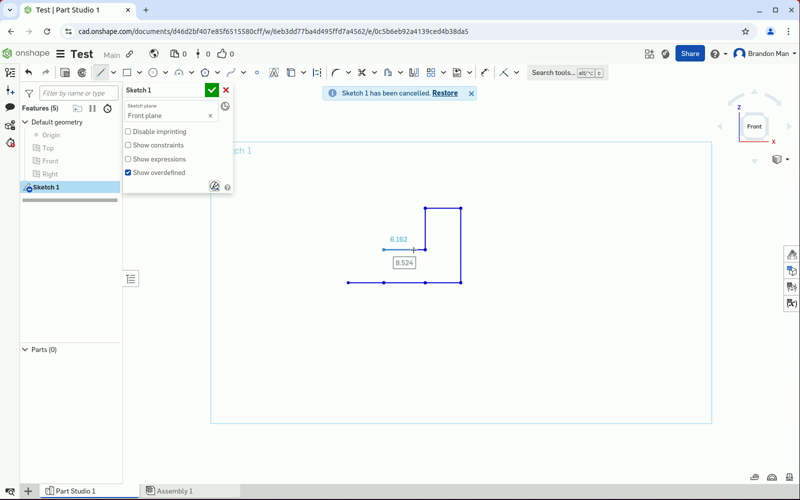
mouse_move(383, 208)
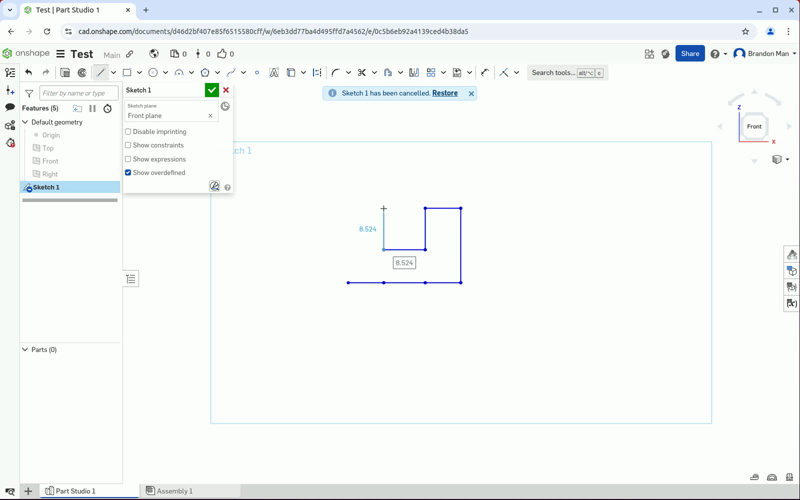
click(383, 208)
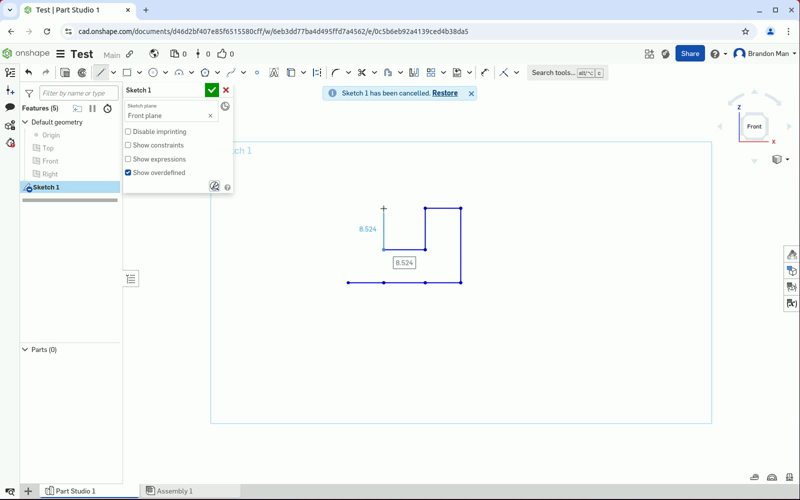
key_up(shift)
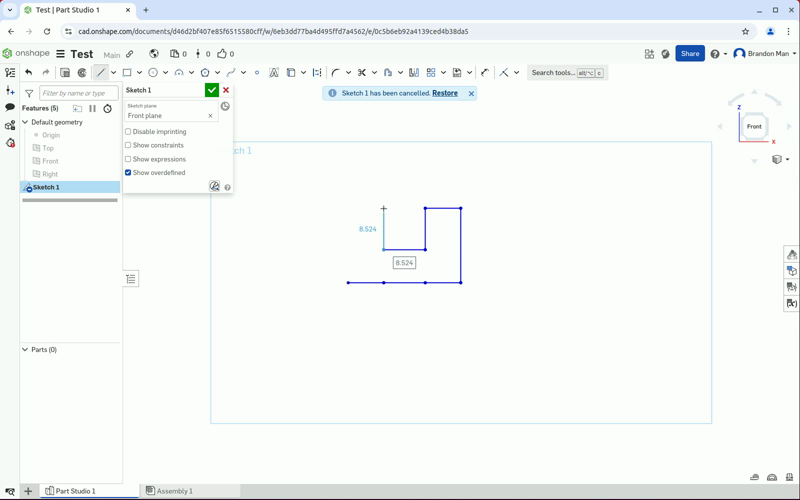
key_down(shift)
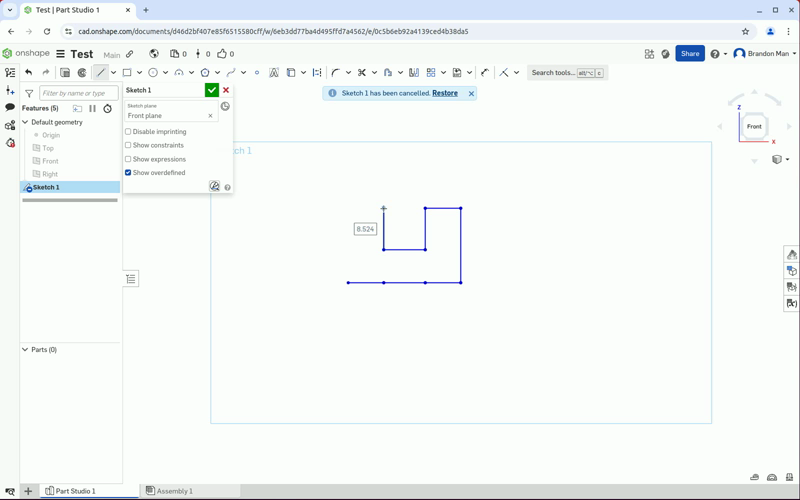
mouse_move(413, 208)
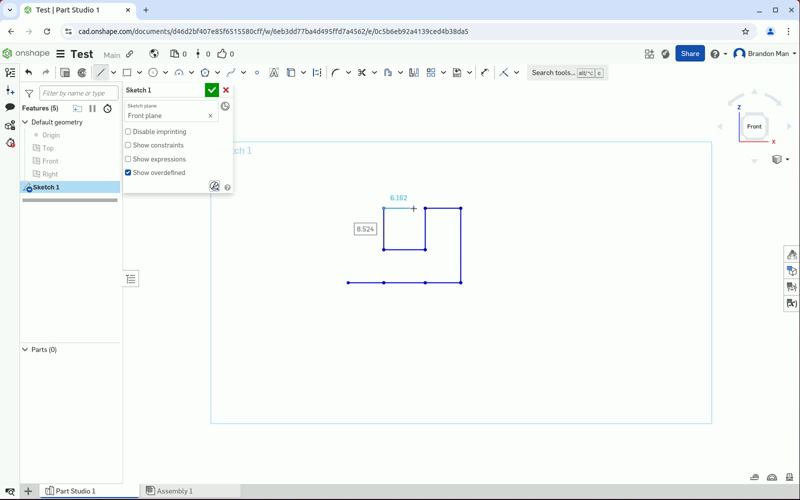
mouse_move(348, 208)
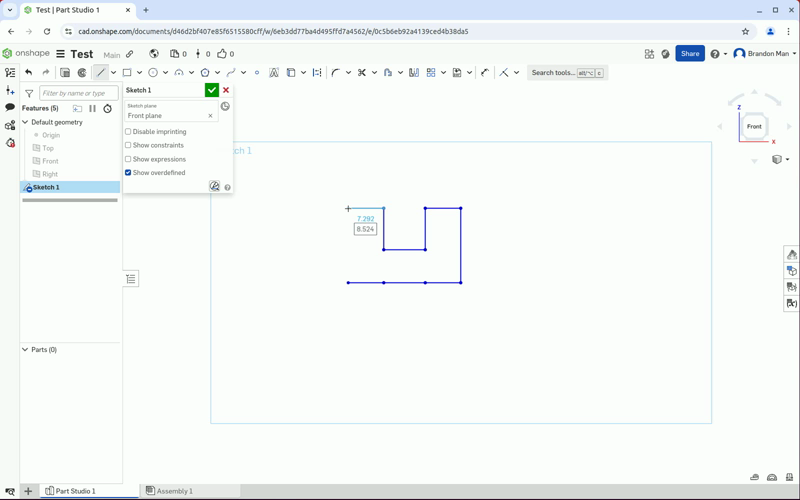
click(348, 208)
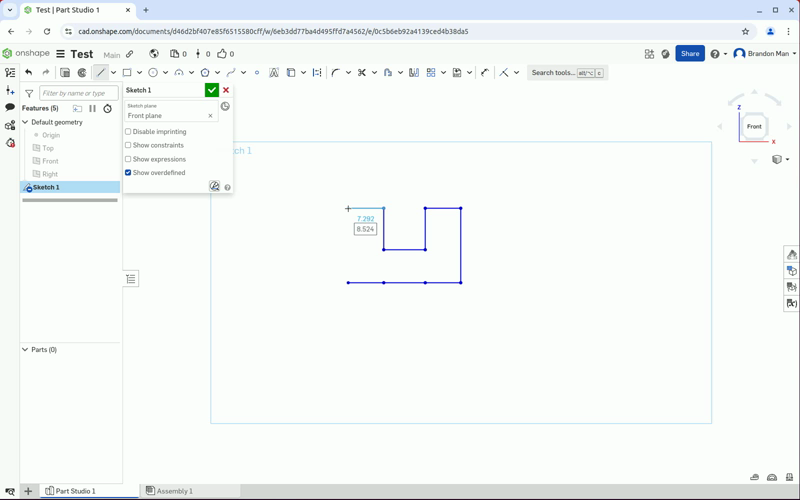
key_up(shift)
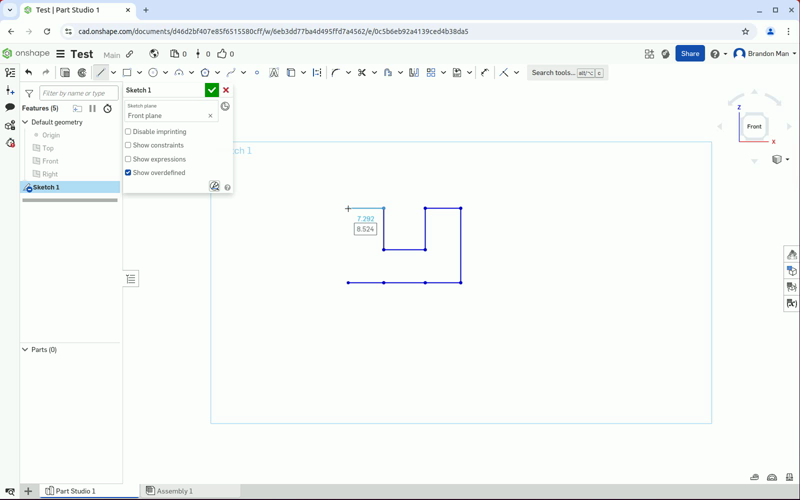
key_down(shift)
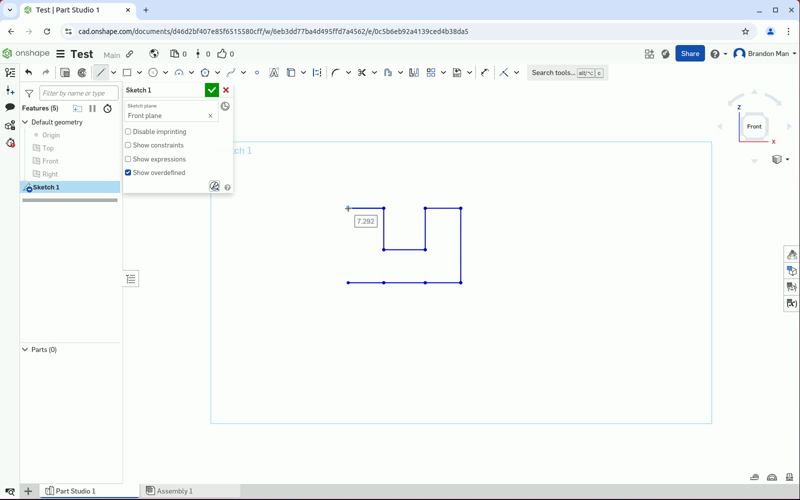
mouse_move(348, 282)
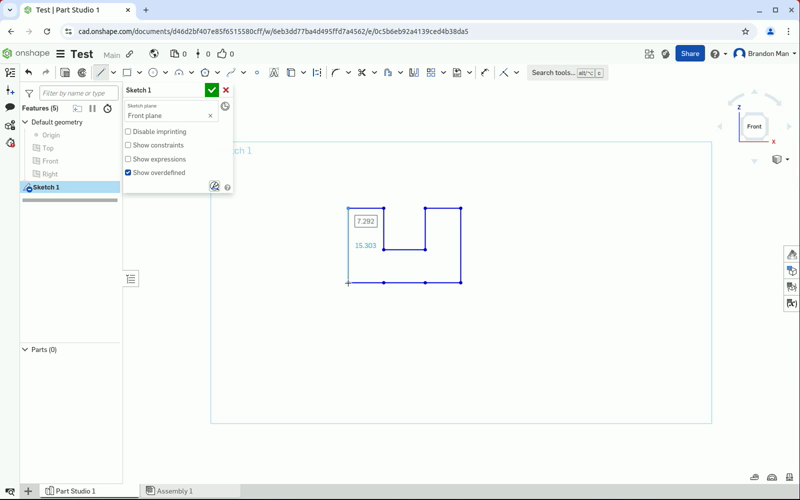
key_up(shift)
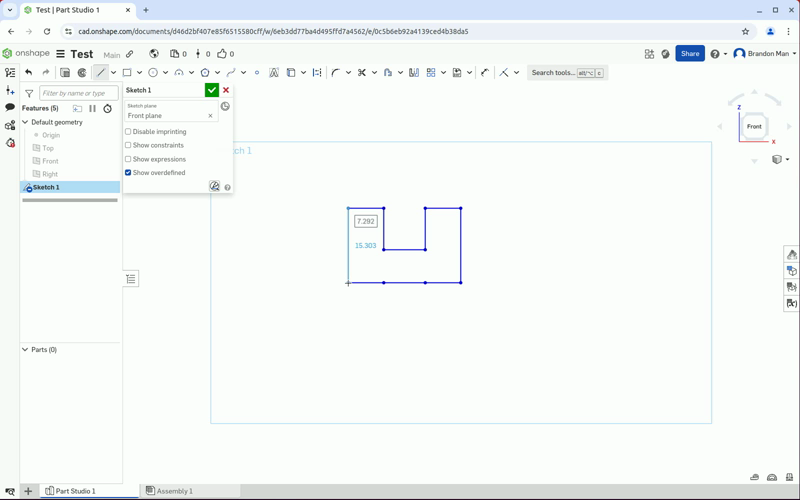
click(348, 282)
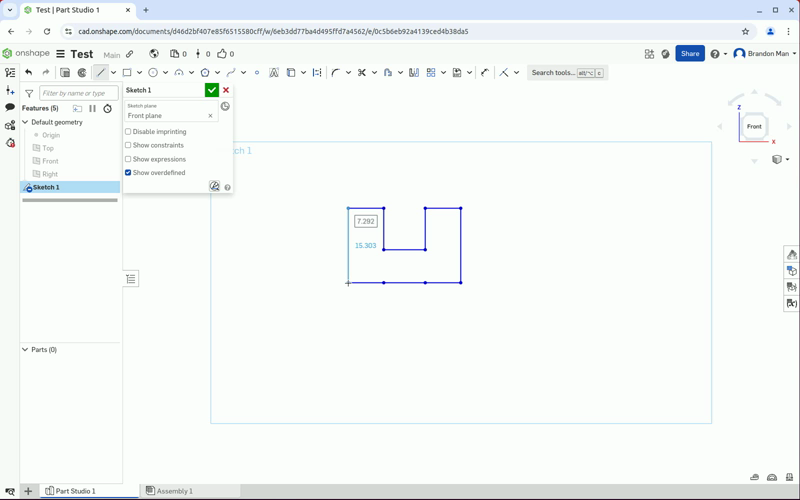
key(esc)
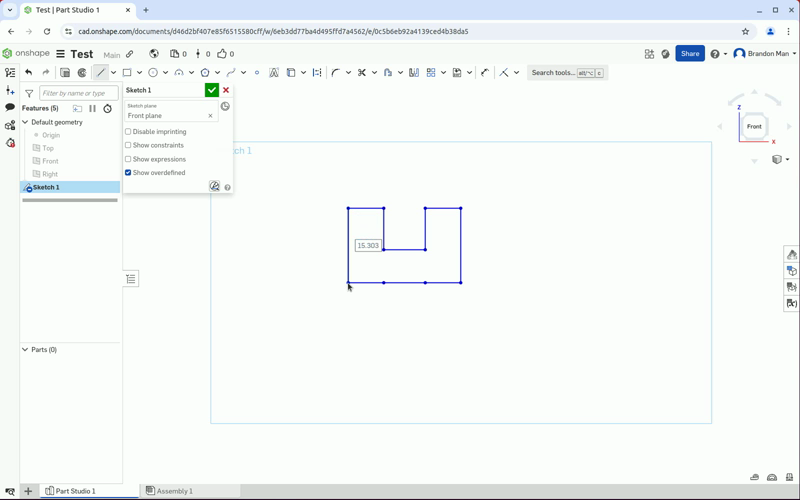
mouse_move(435, 268)
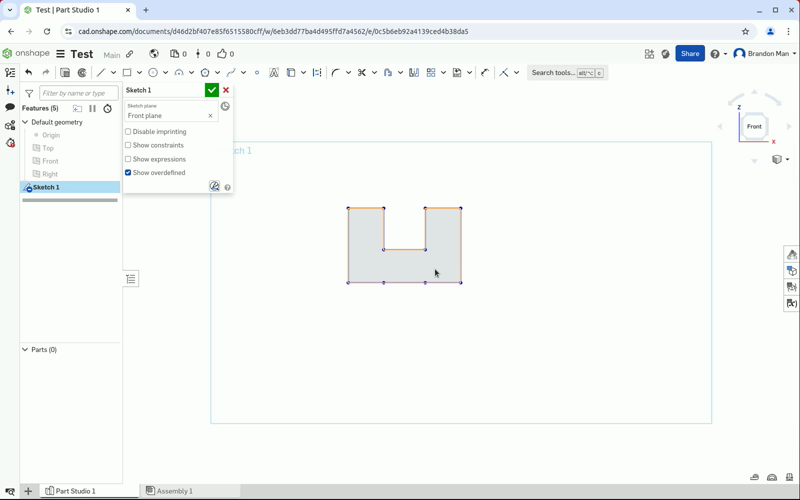
click(435, 268)
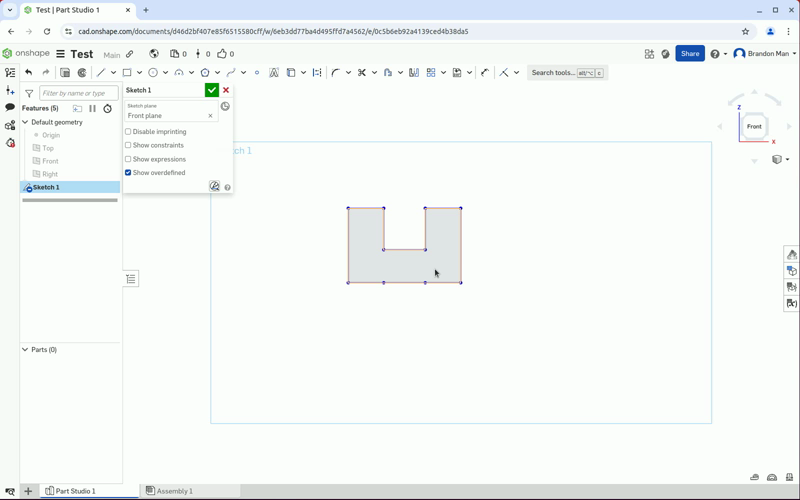
mouse_move(73, 352)
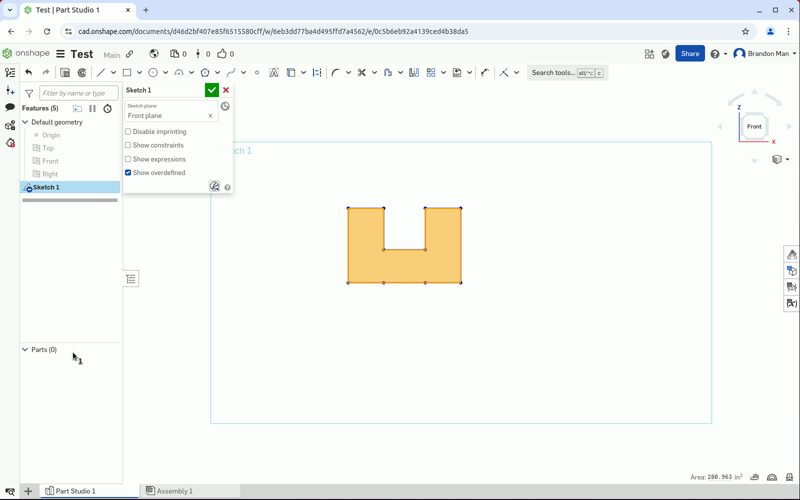
key(shift+y)
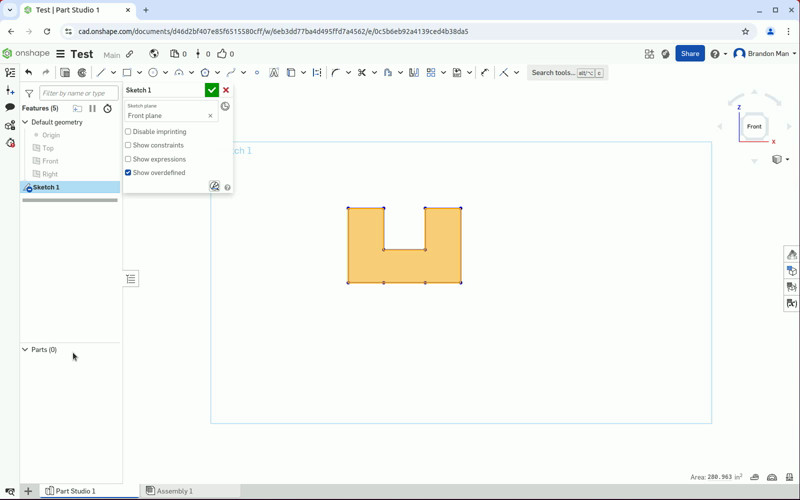
key(shift+e)
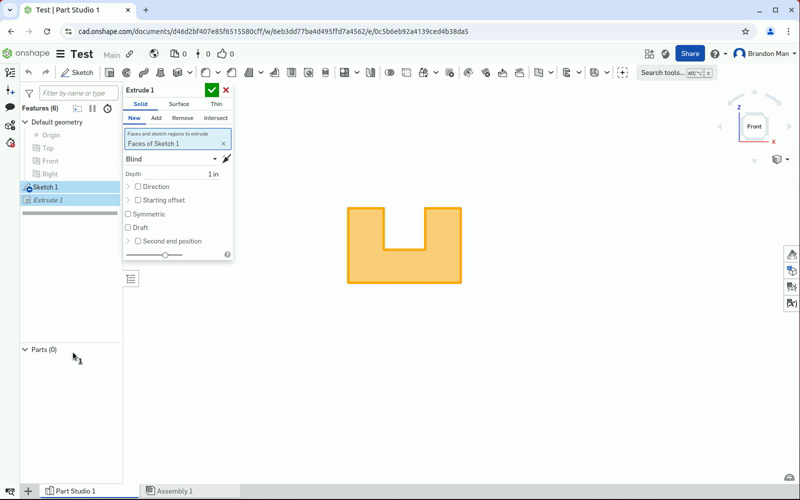
mouse_move(143, 106)
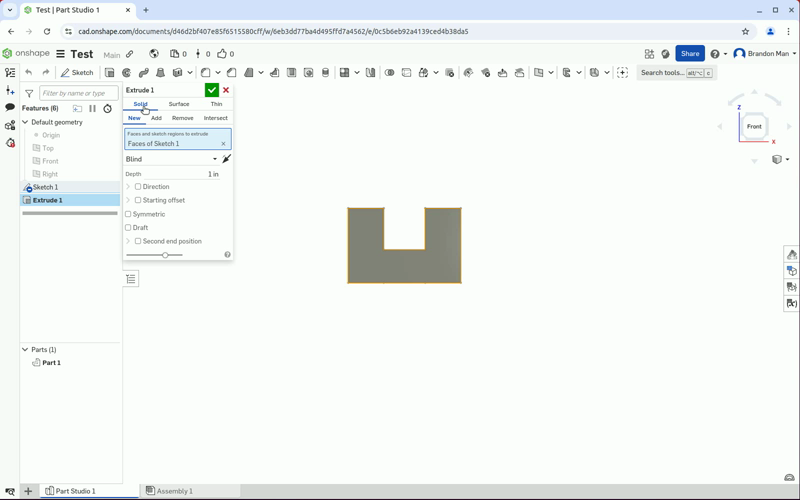
click(143, 106)
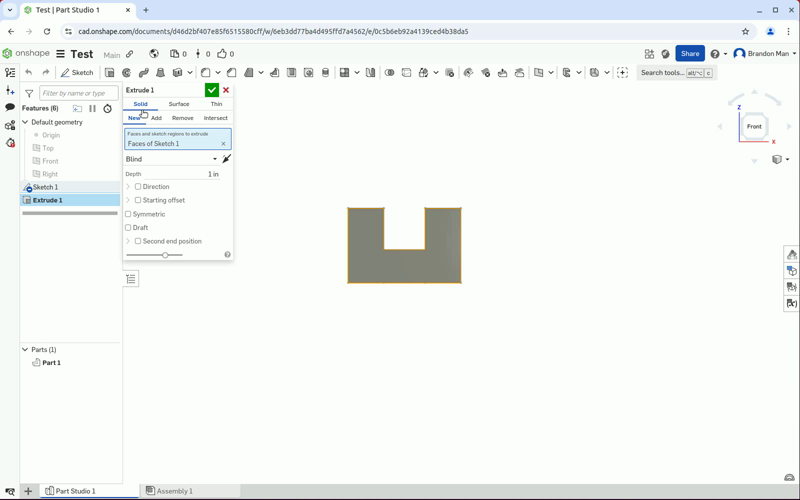
mouse_move(137, 120)
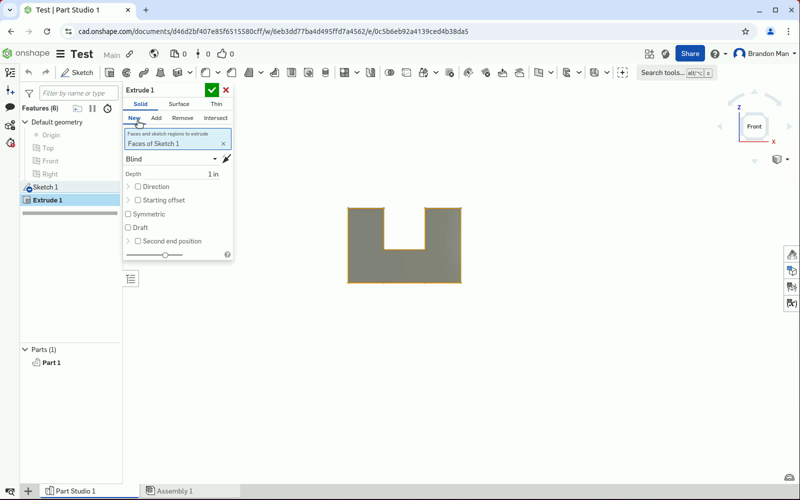
click(137, 120)
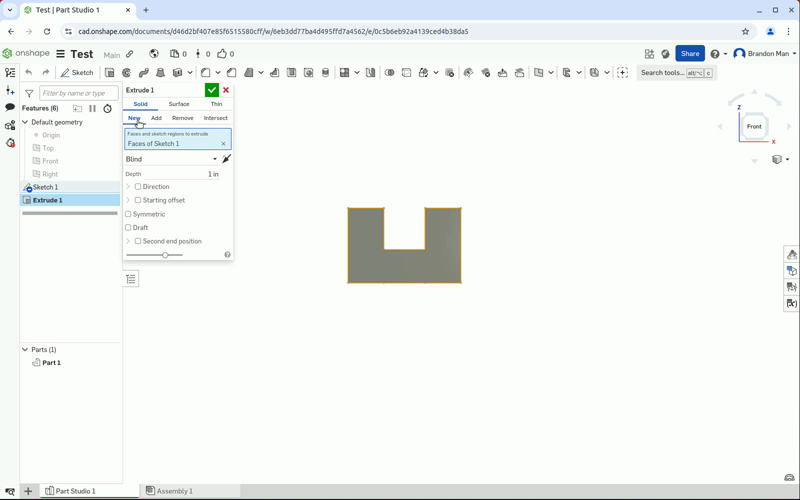
key(tab, 4)
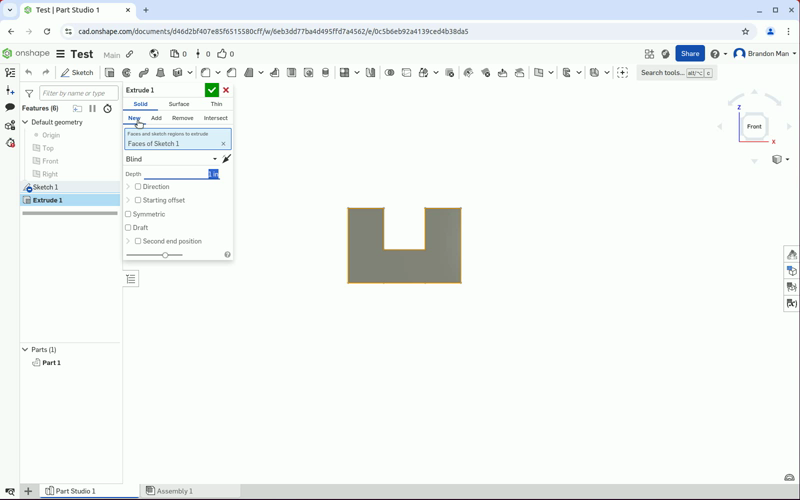
text(7.703)
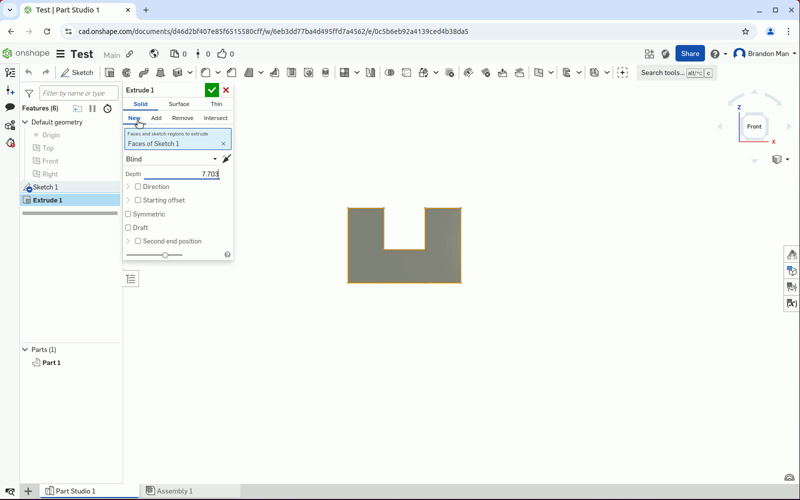
key(enter)
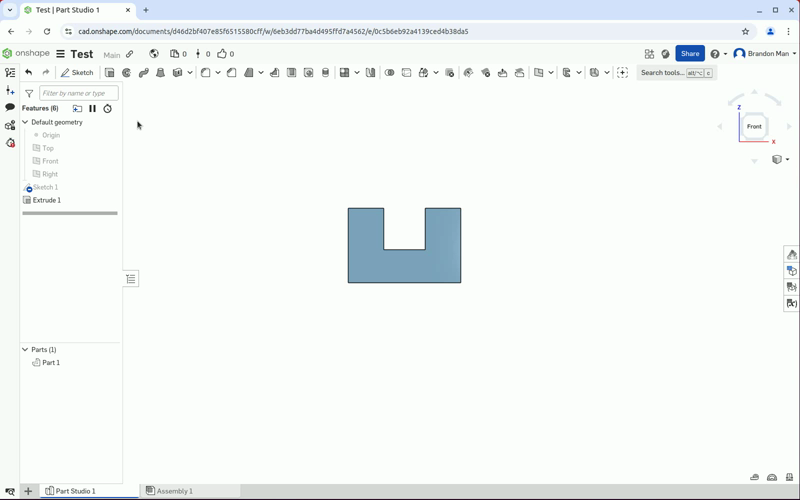
key(shift+h)
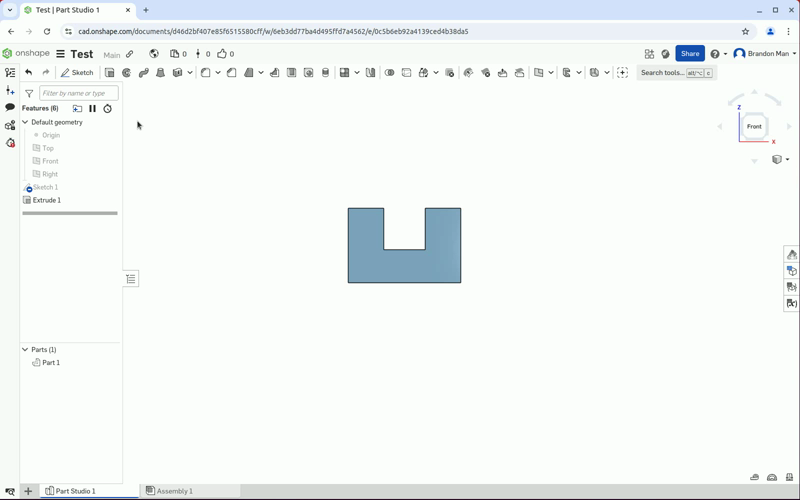
key(shift+h)
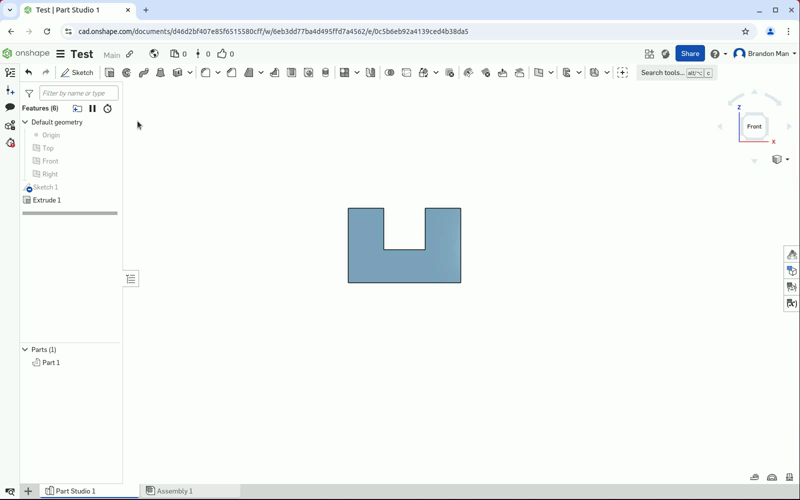
mouse_move(73, 189)
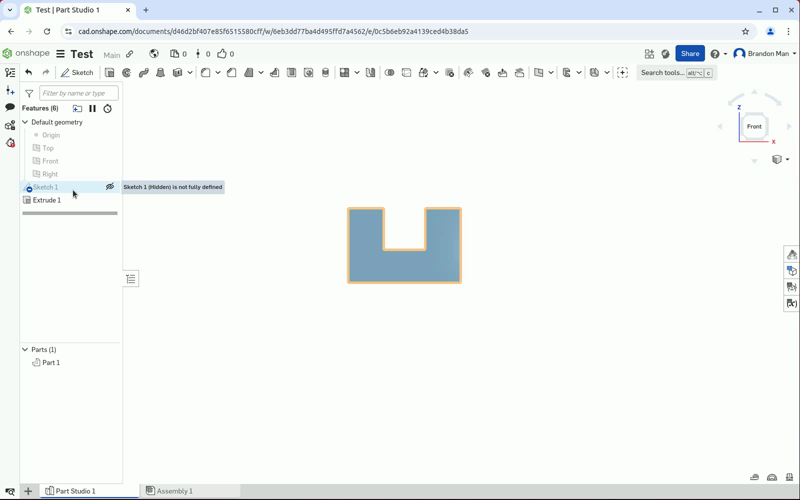
click(73, 189)
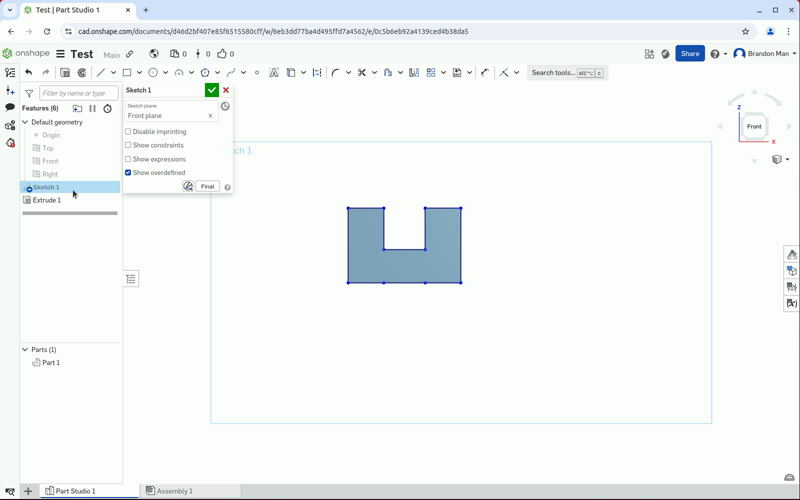
mouse_move(229, 92)
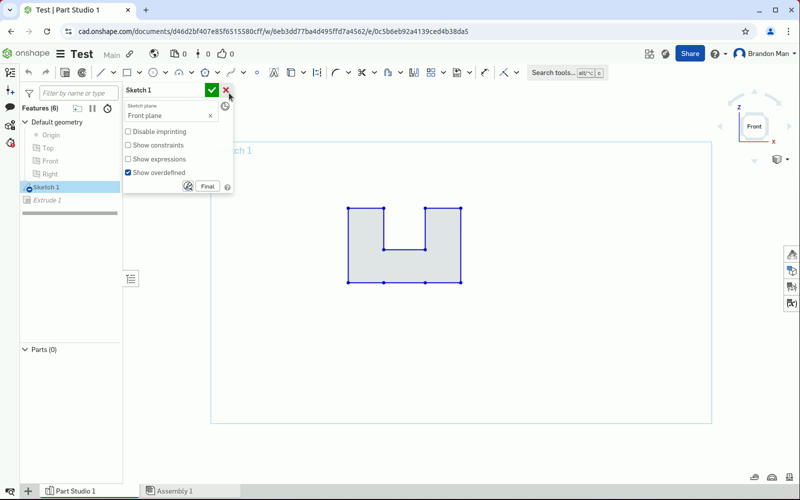
click(229, 92)
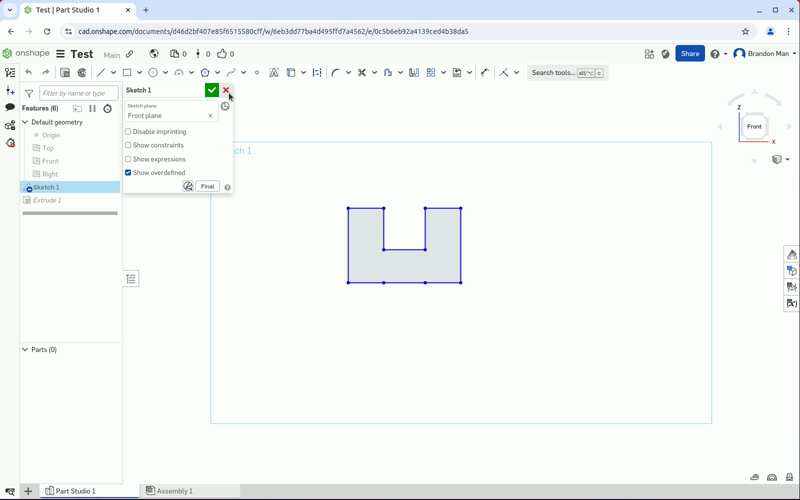
key(shift+s)
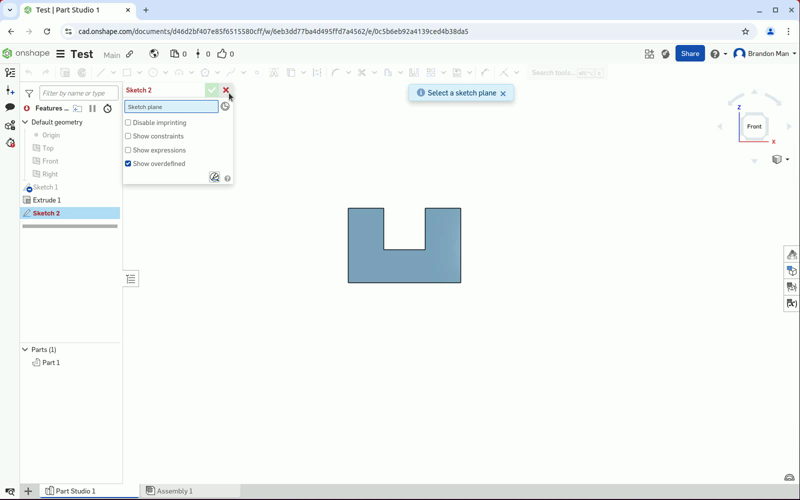
mouse_move(73, 163)
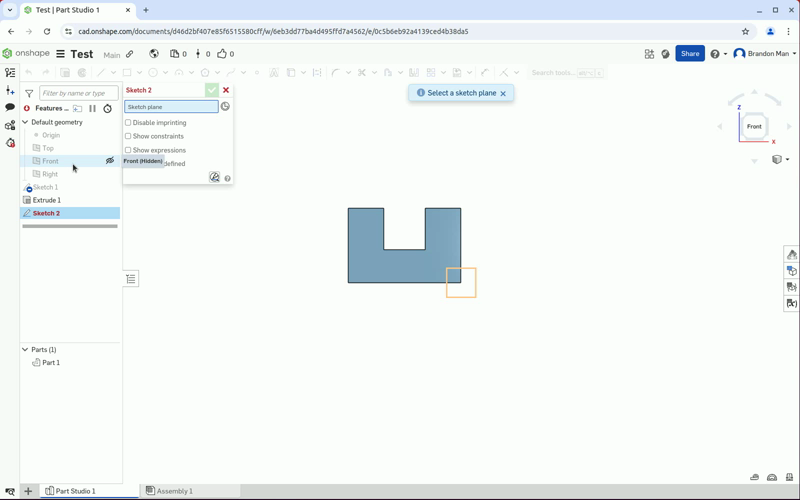
click(73, 163)
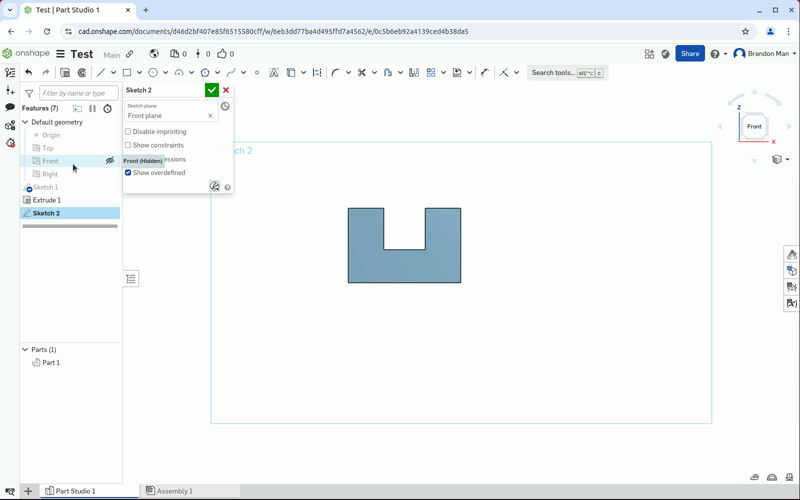
mouse_move(73, 352)
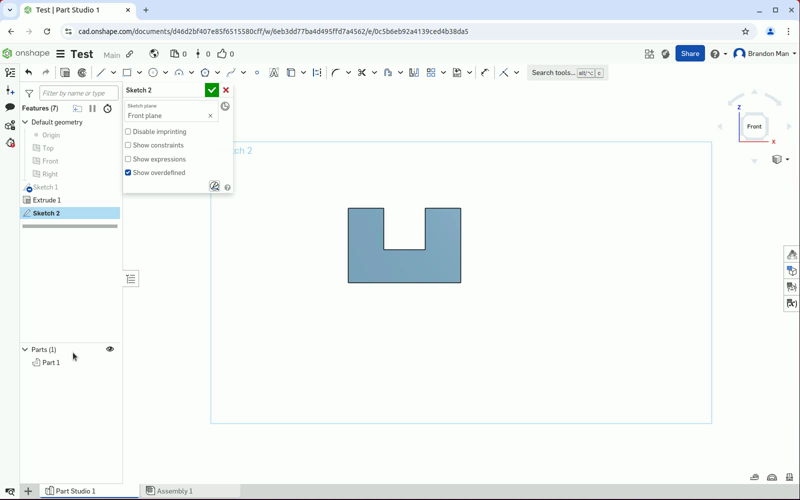
key(y)
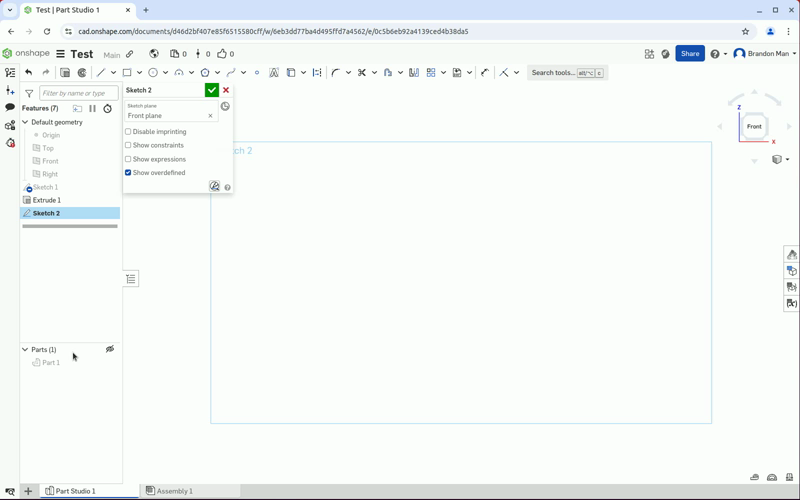
key(l)
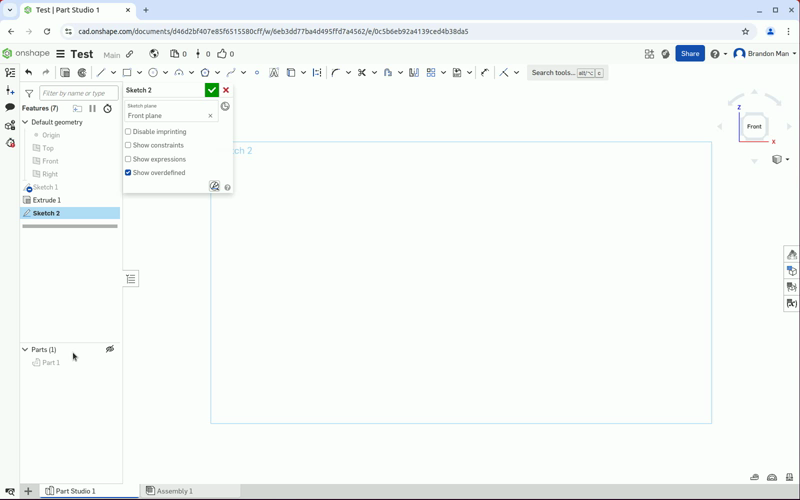
key_down(shift)
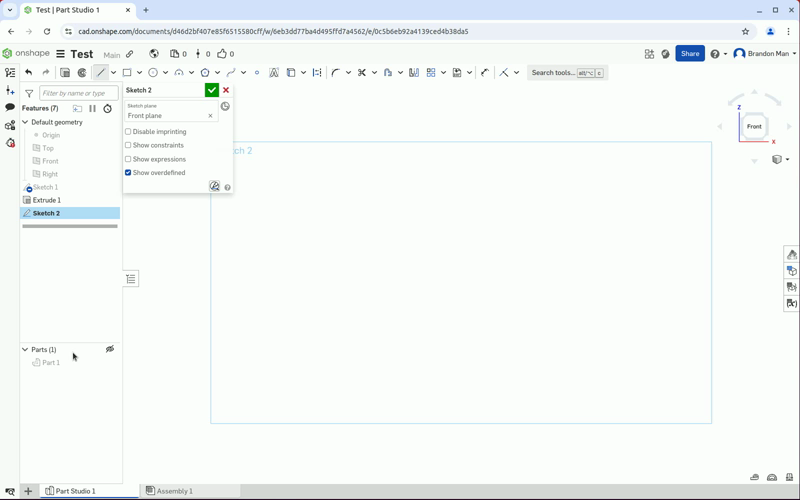
mouse_move(348, 311)
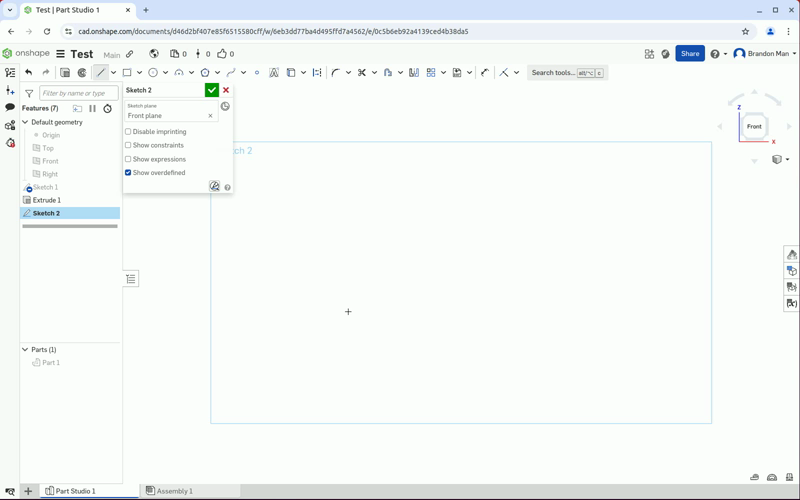
click(348, 311)
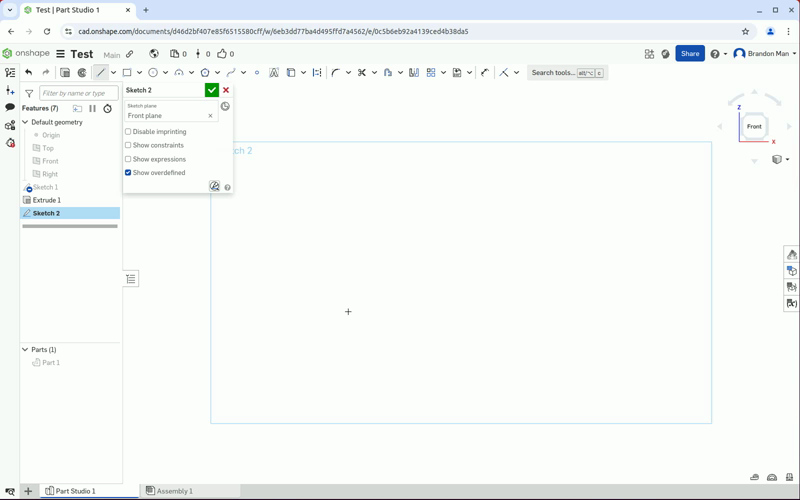
key_up(shift)
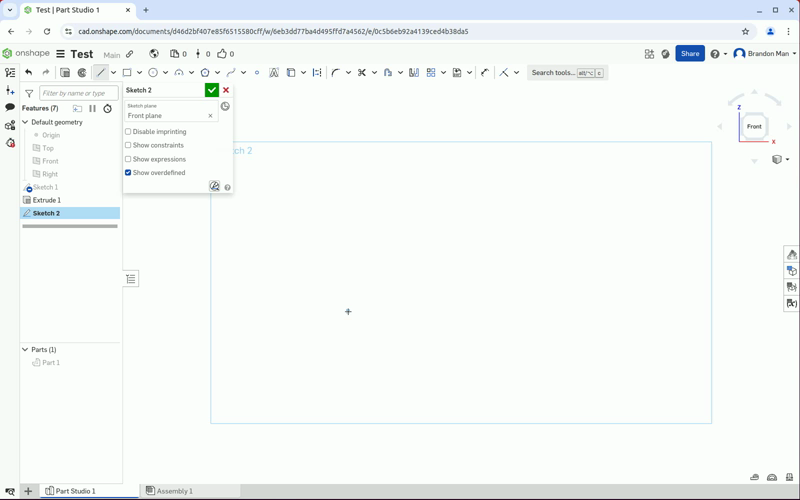
key_down(shift)
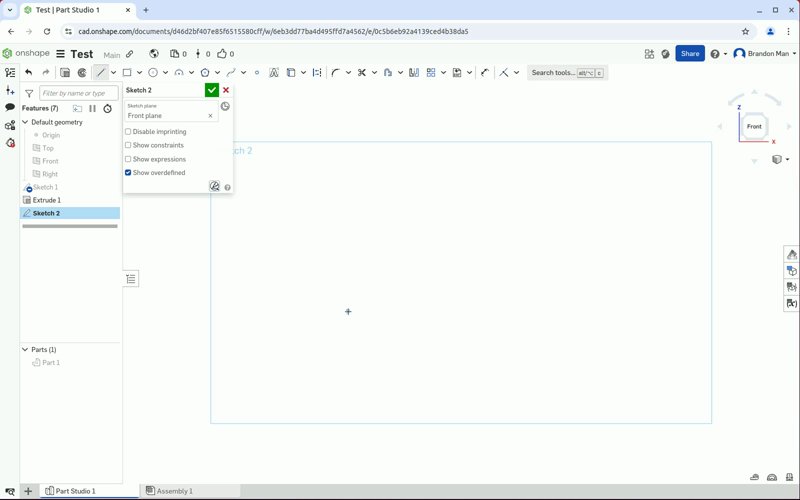
mouse_move(460, 311)
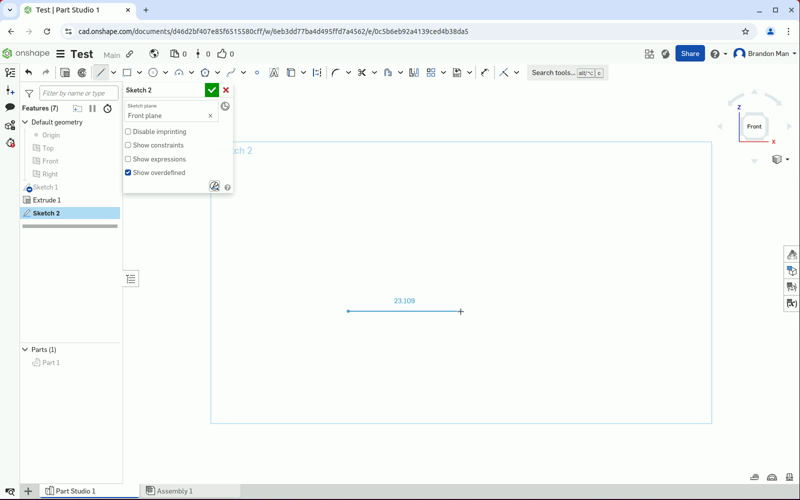
click(460, 311)
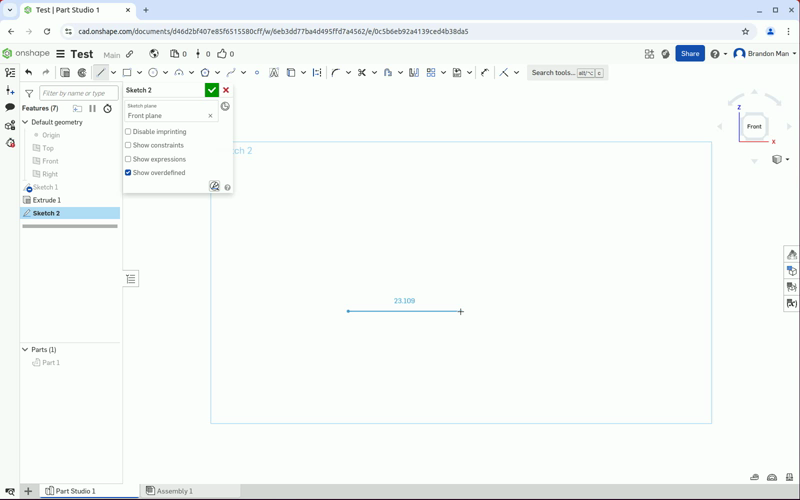
key_up(shift)
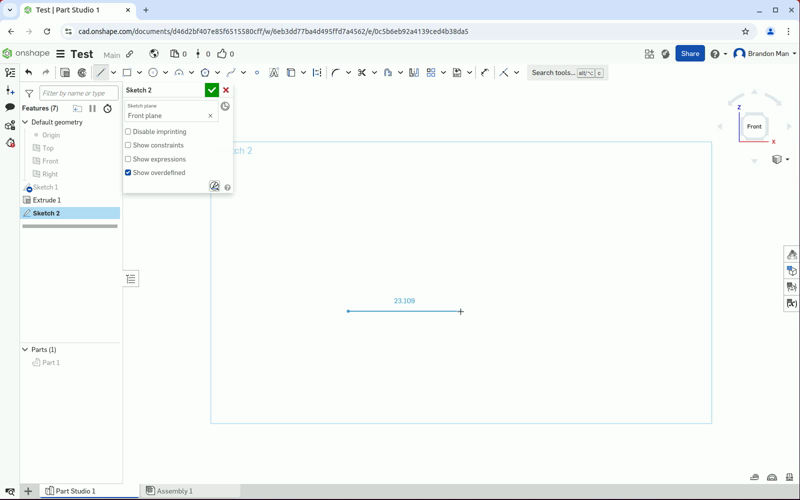
key_down(shift)
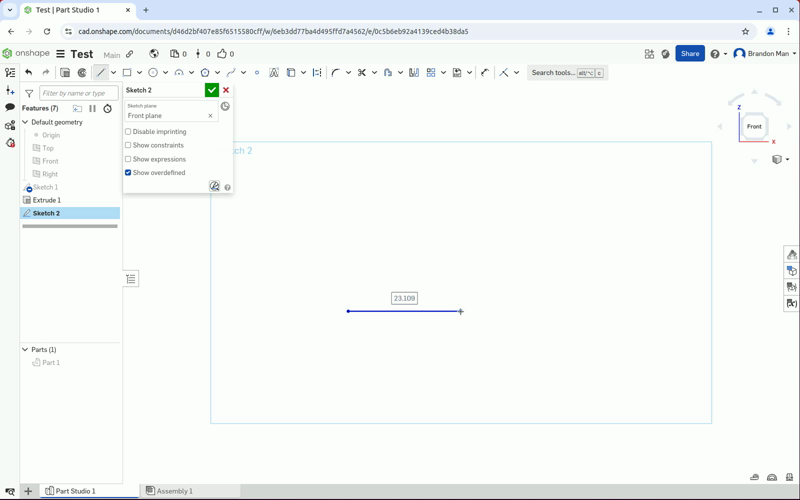
mouse_move(490, 311)
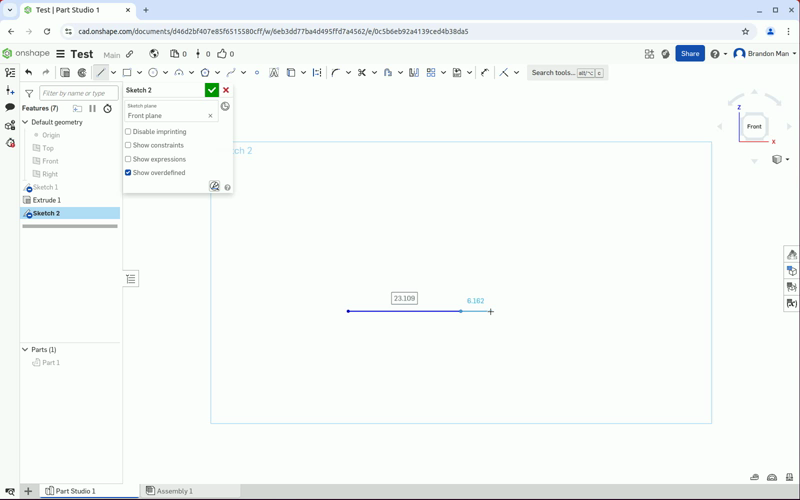
mouse_move(460, 282)
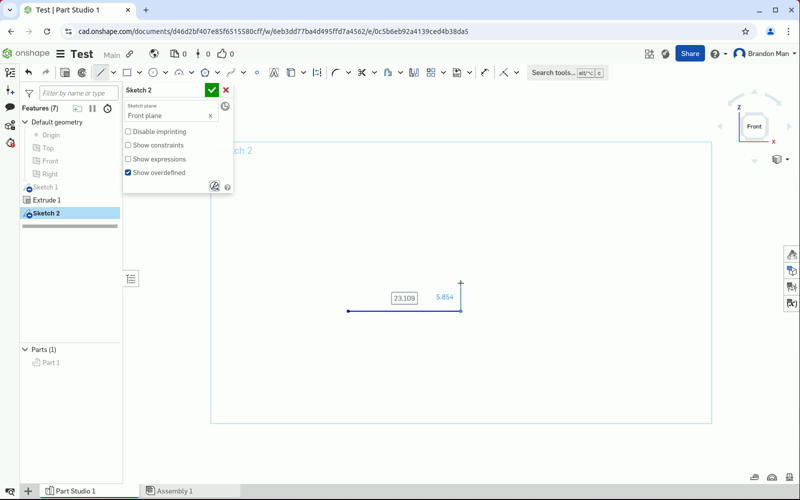
click(460, 282)
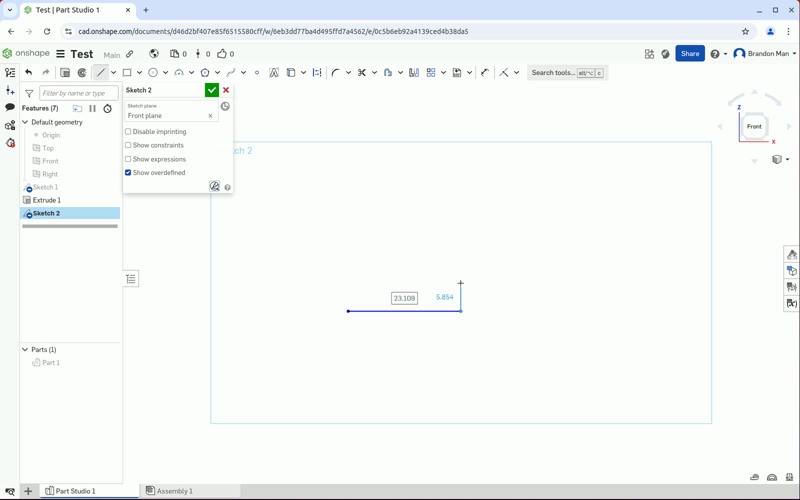
key_up(shift)
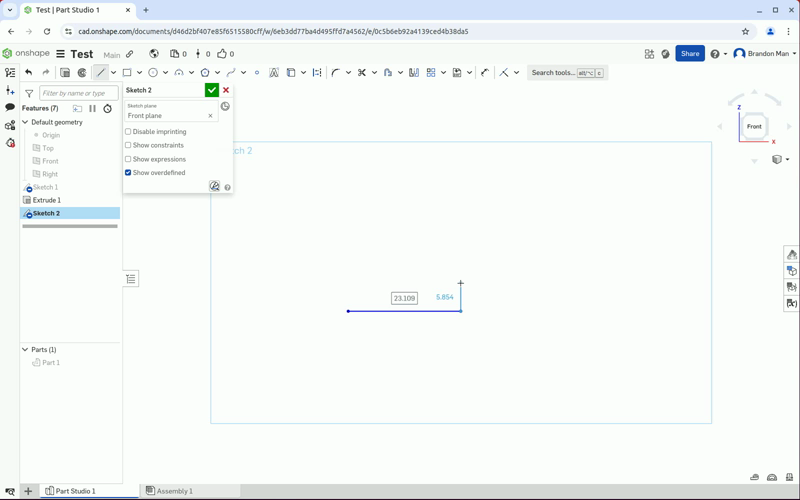
key_down(shift)
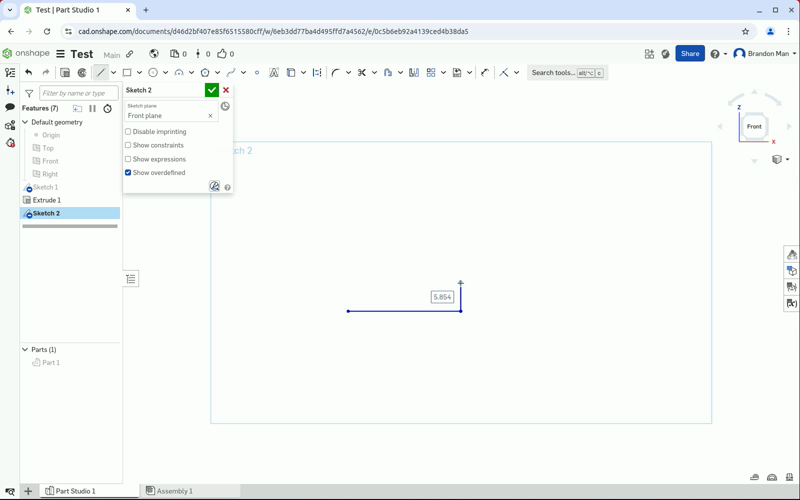
mouse_move(490, 282)
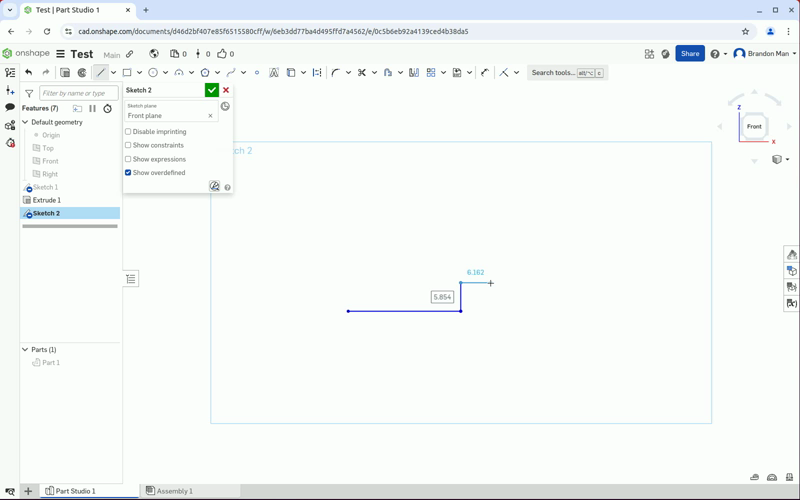
mouse_move(425, 282)
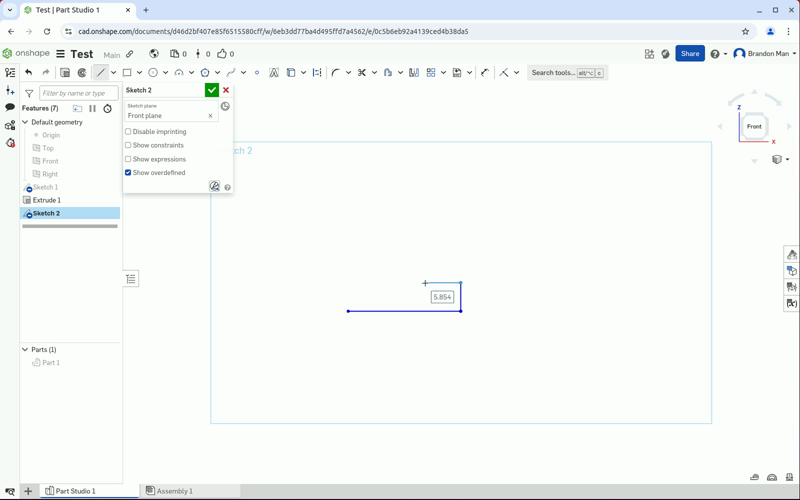
click(425, 282)
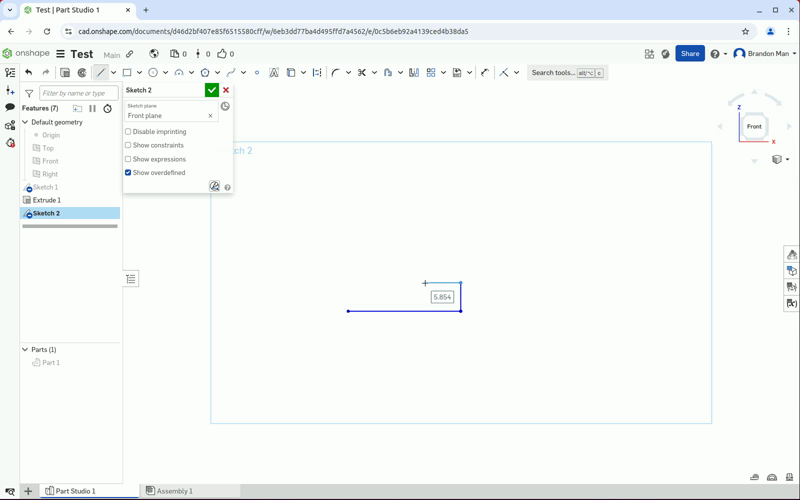
key_up(shift)
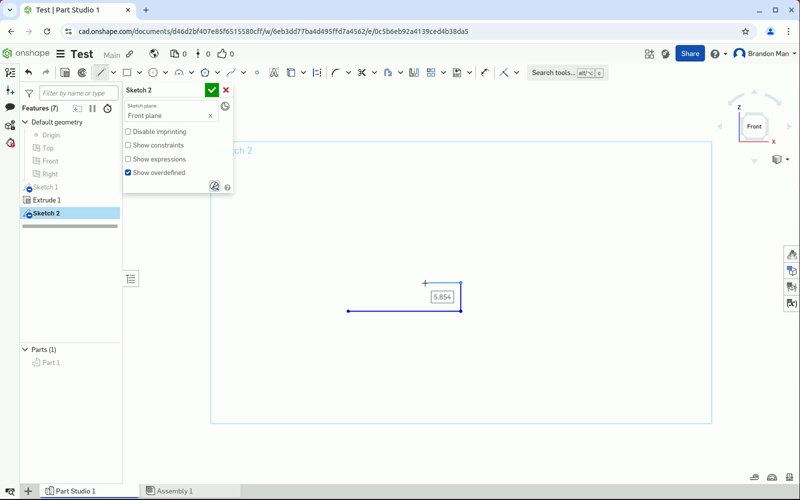
key_down(shift)
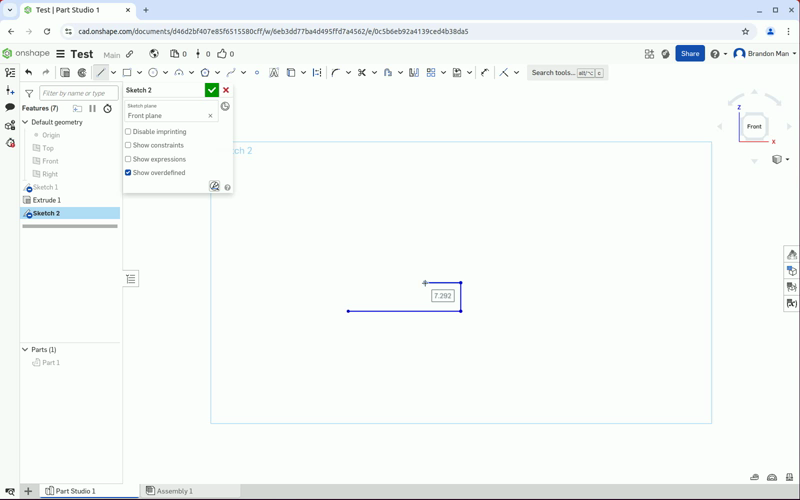
mouse_move(455, 282)
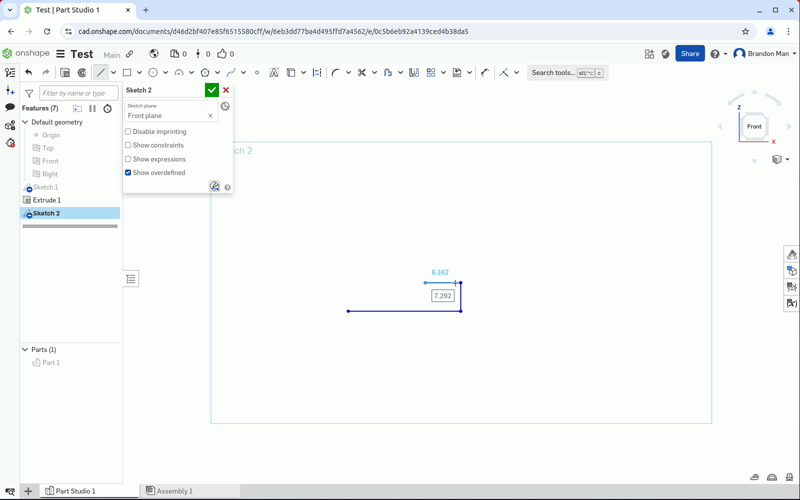
mouse_move(383, 282)
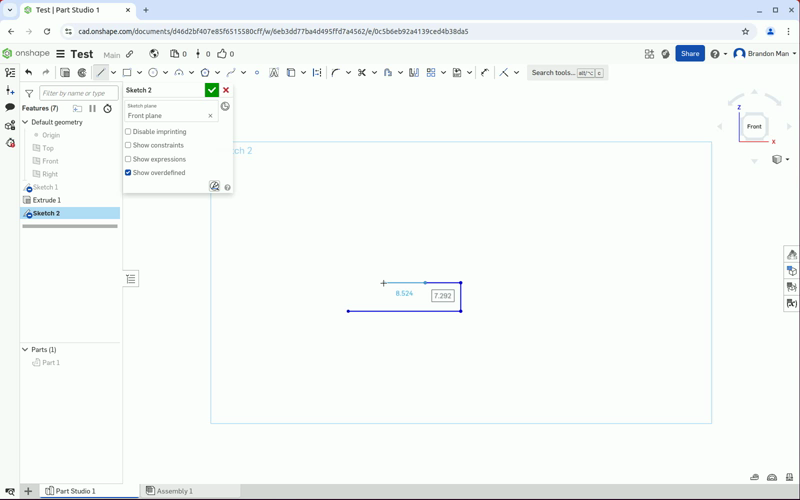
click(383, 282)
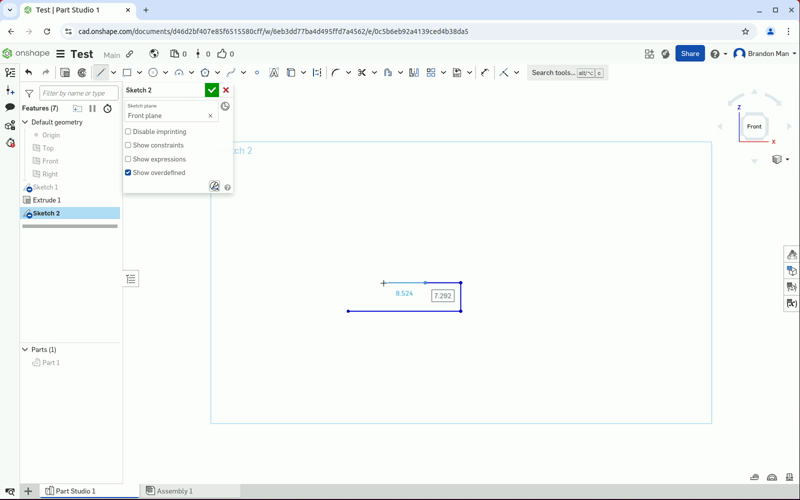
key_up(shift)
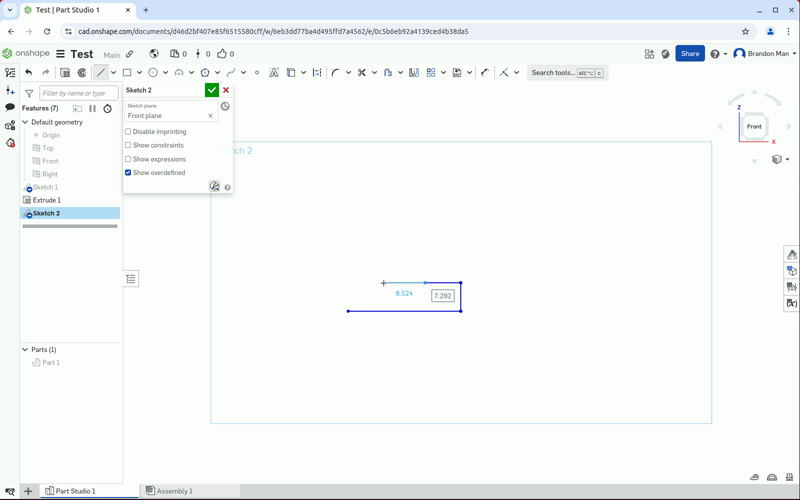
key_down(shift)
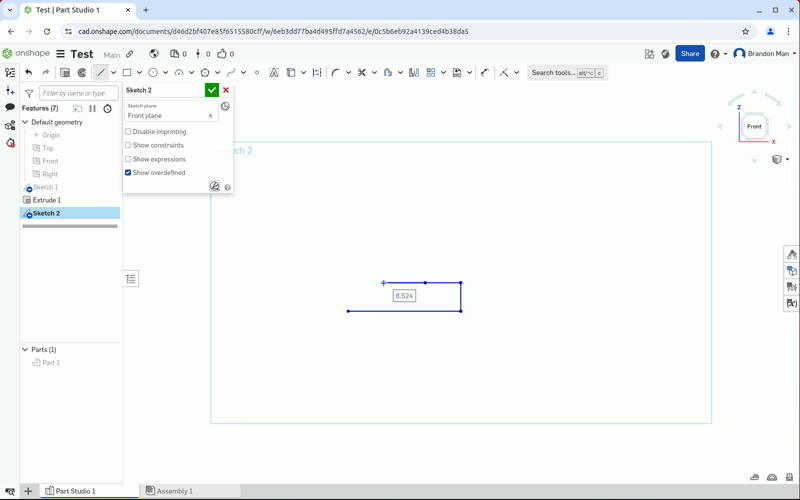
mouse_move(413, 282)
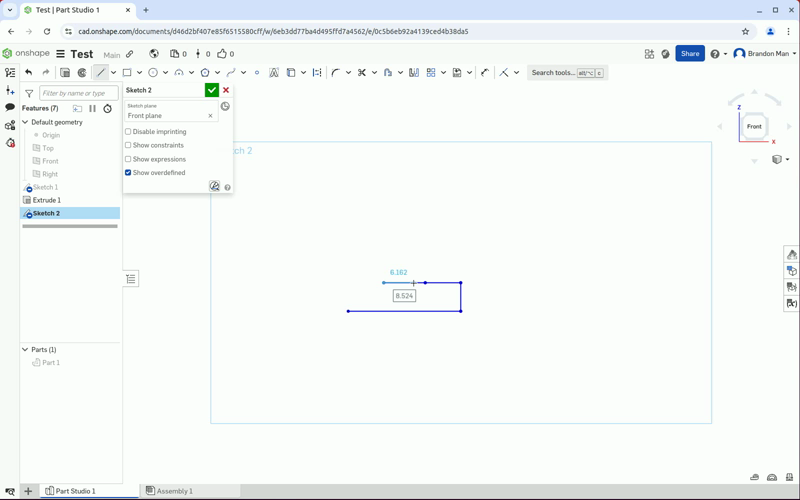
mouse_move(348, 282)
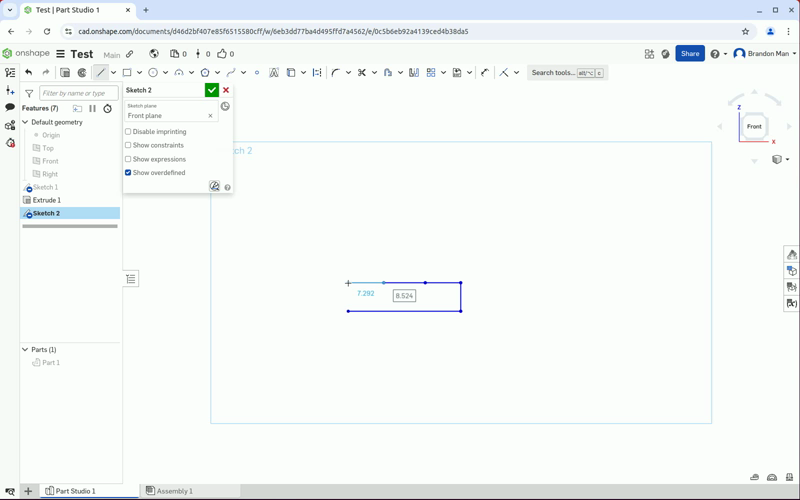
click(348, 282)
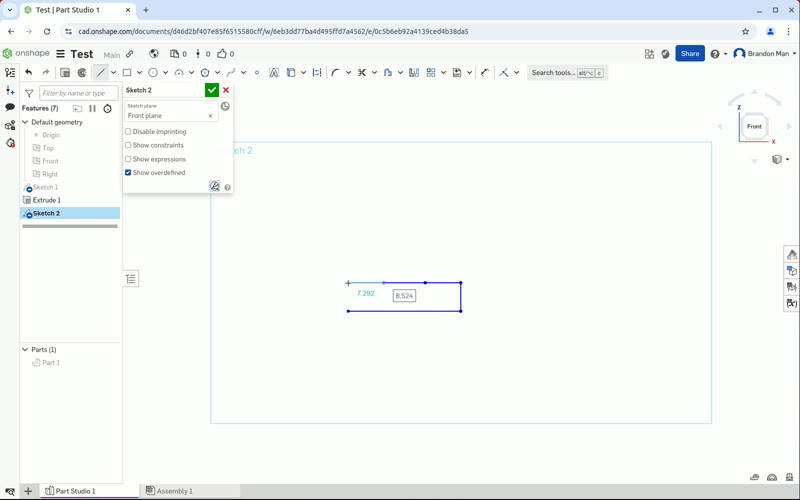
key_up(shift)
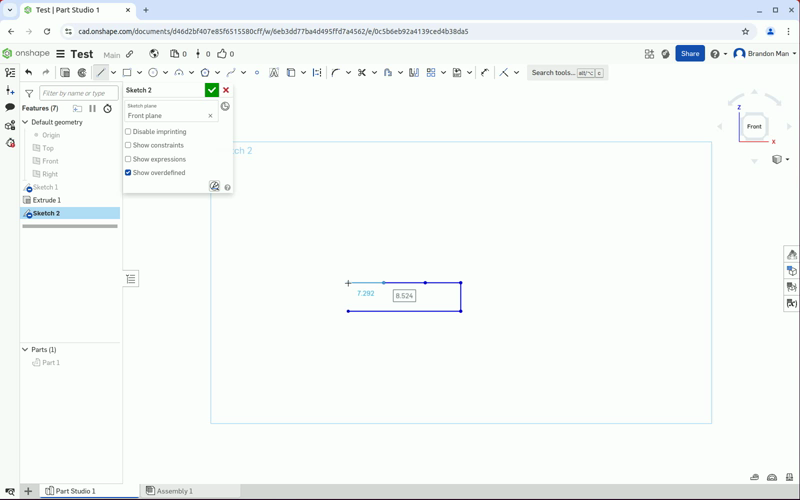
mouse_move(378, 282)
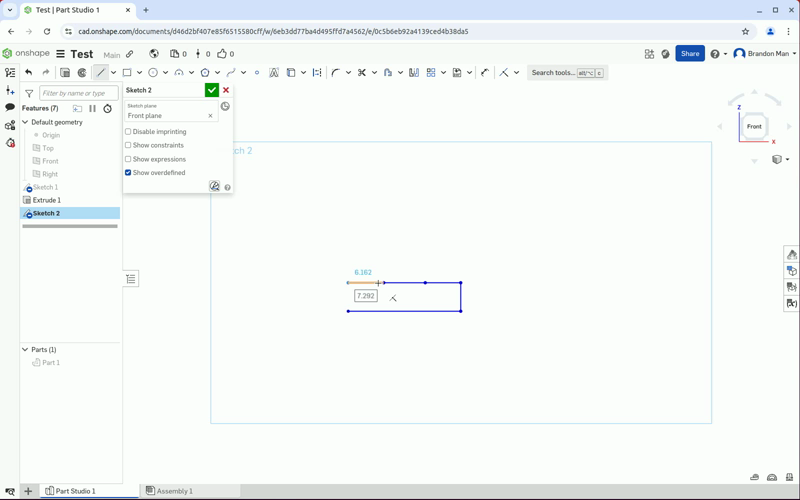
key_down(shift)
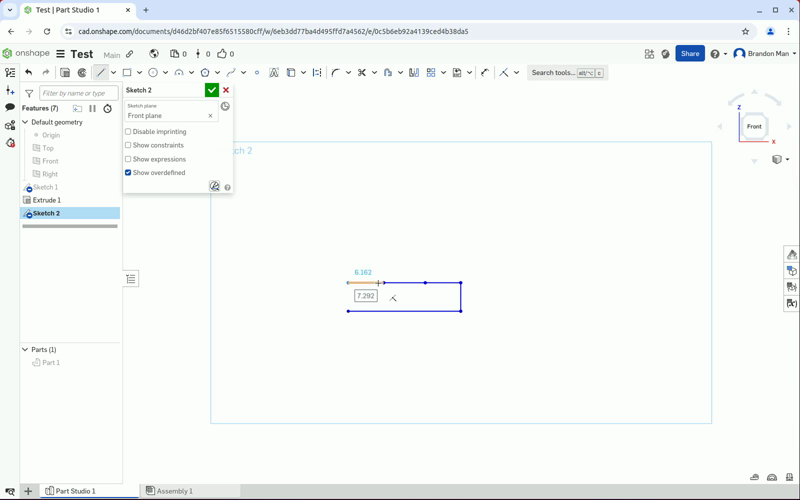
mouse_move(348, 311)
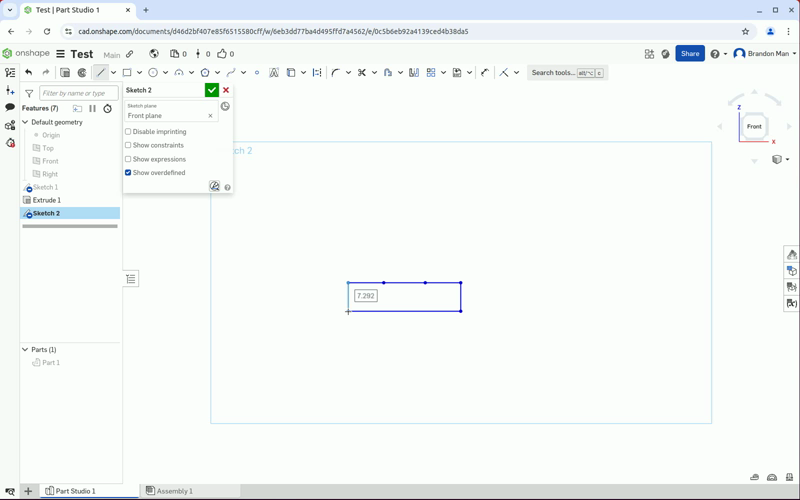
key_up(shift)
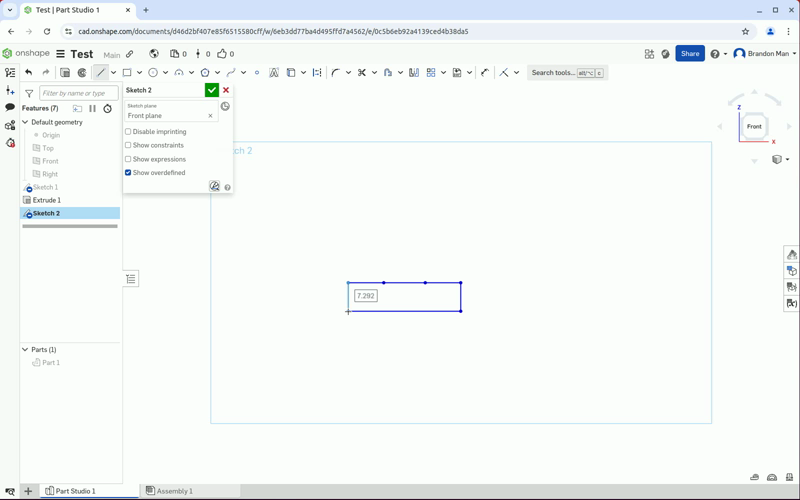
click(348, 311)
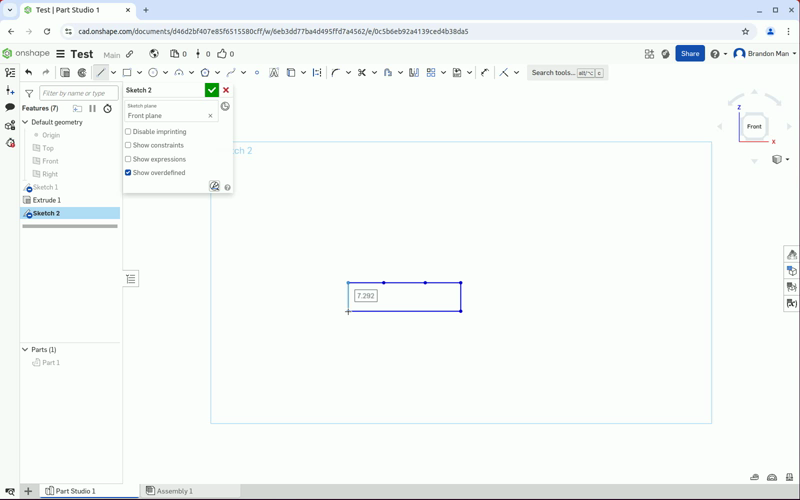
key(esc)
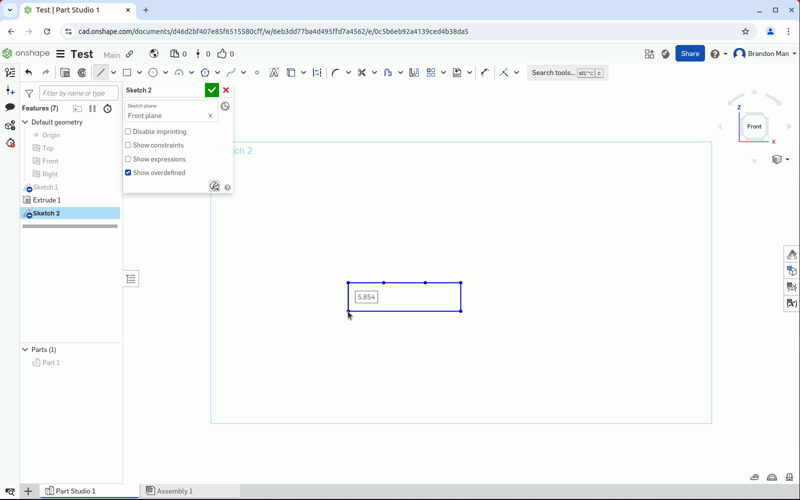
mouse_move(424, 304)
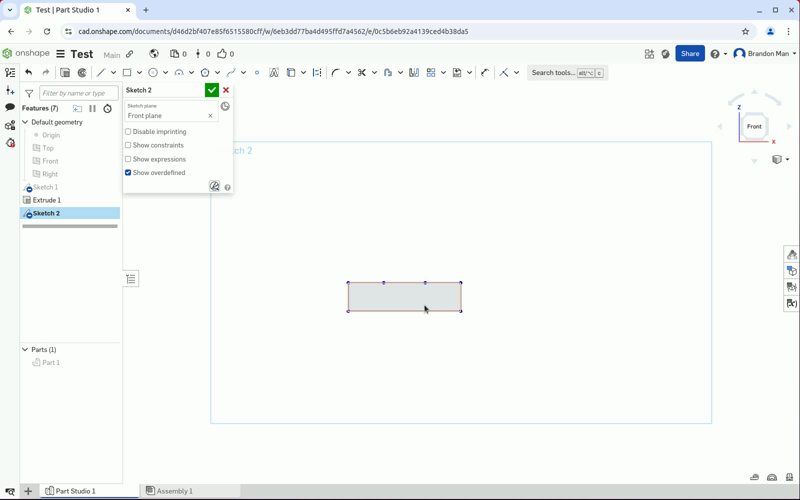
click(424, 304)
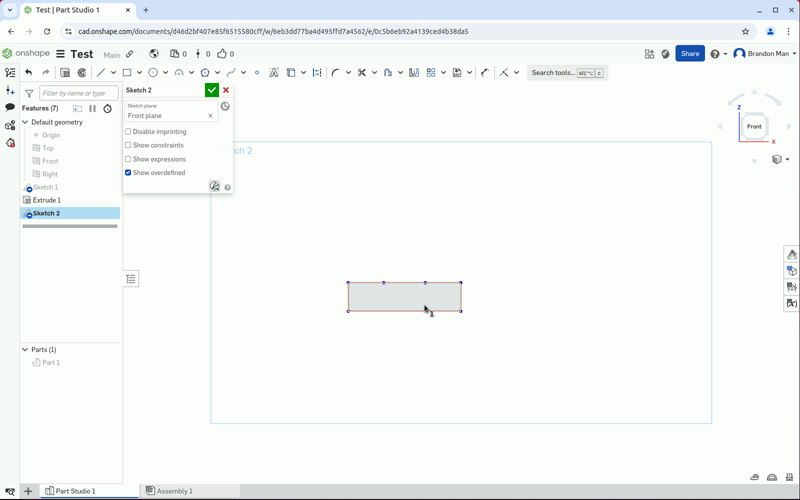
mouse_move(73, 352)
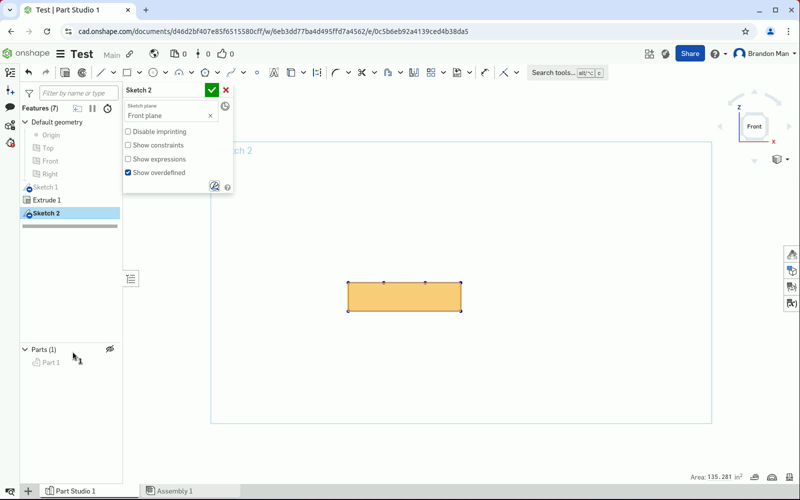
key(shift+y)
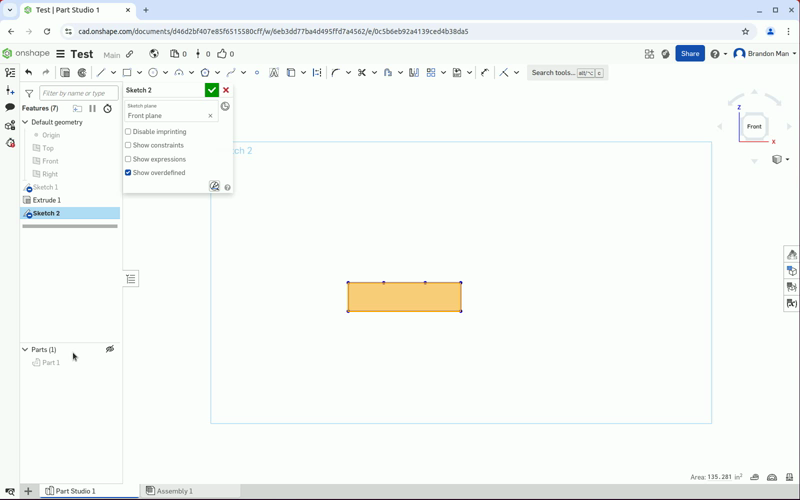
key(shift+e)
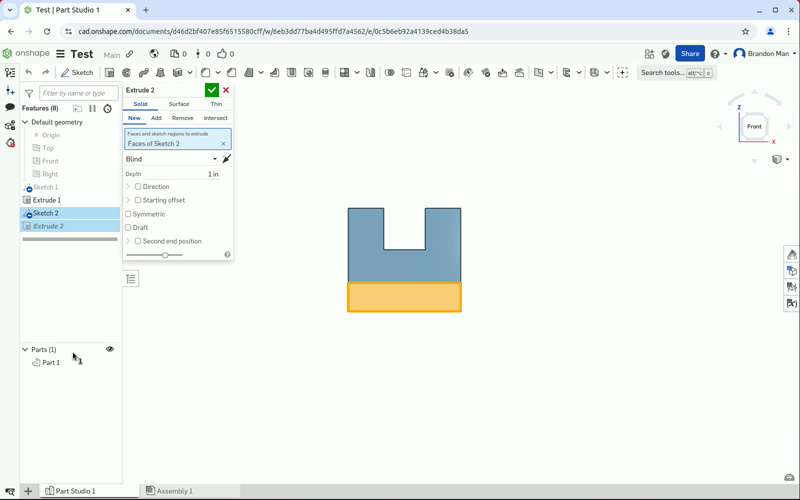
mouse_move(143, 106)
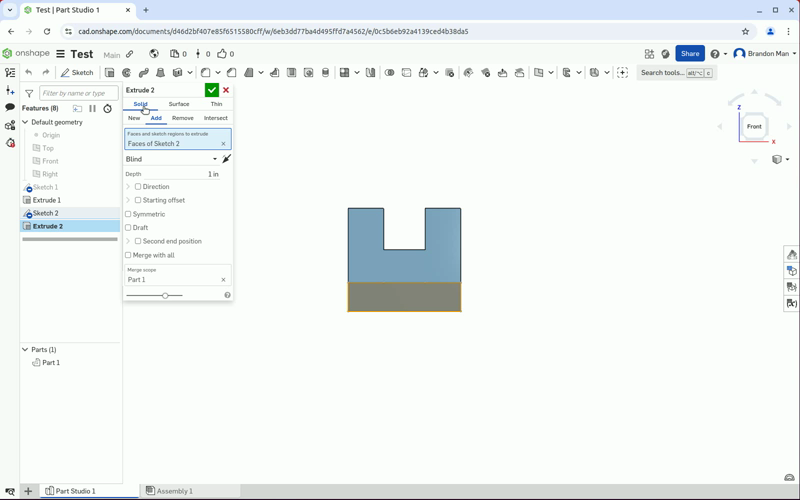
click(143, 106)
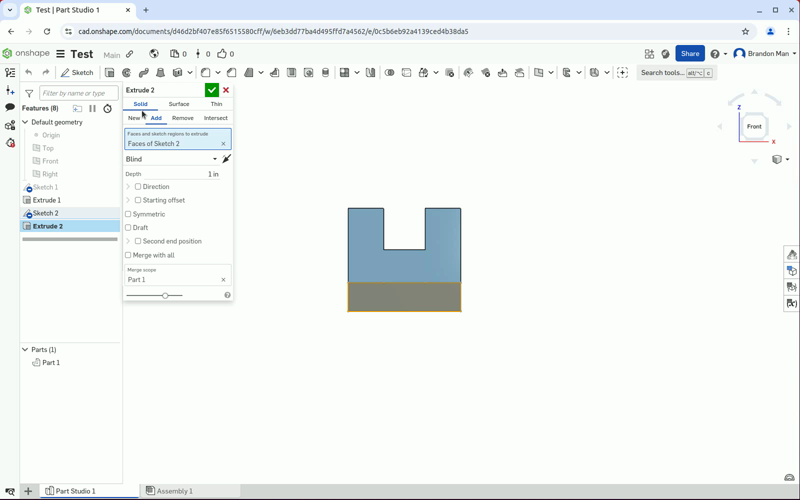
mouse_move(137, 120)
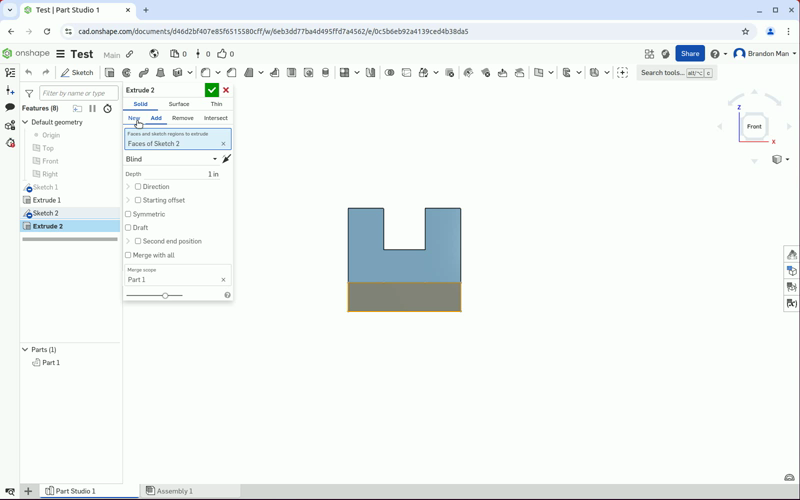
click(137, 120)
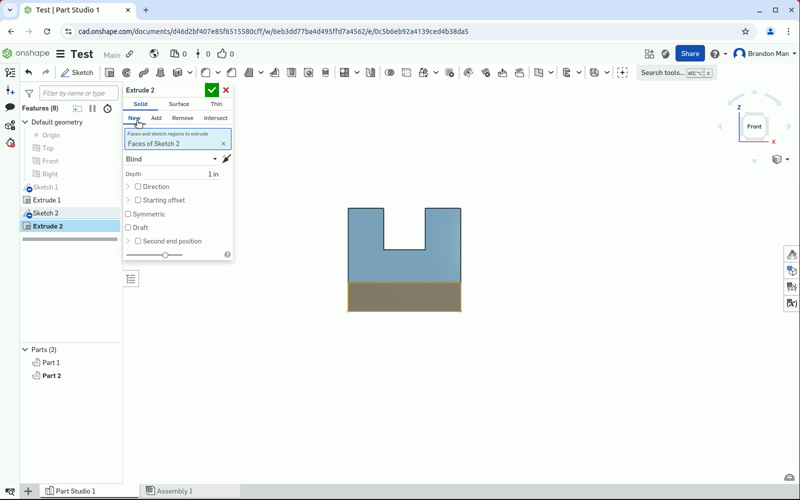
key(tab, 4)
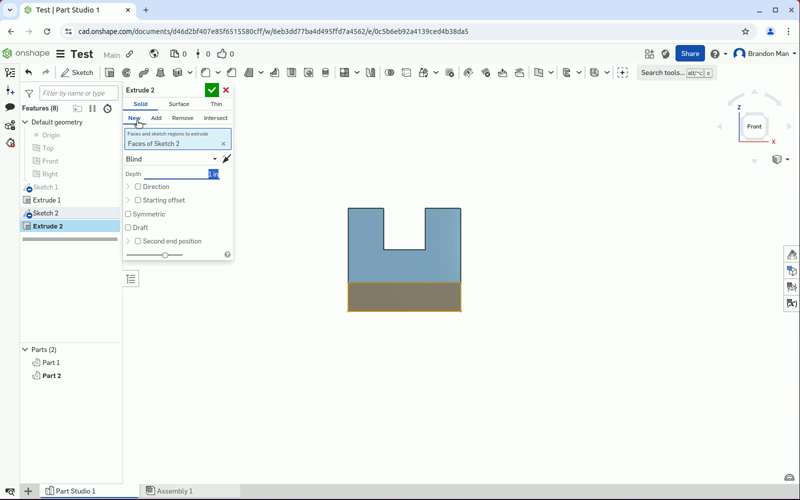
text(7.703)
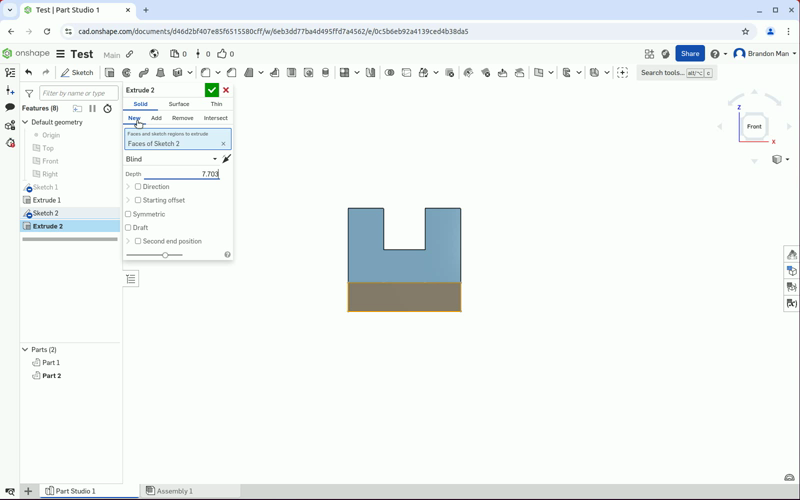
key(enter)
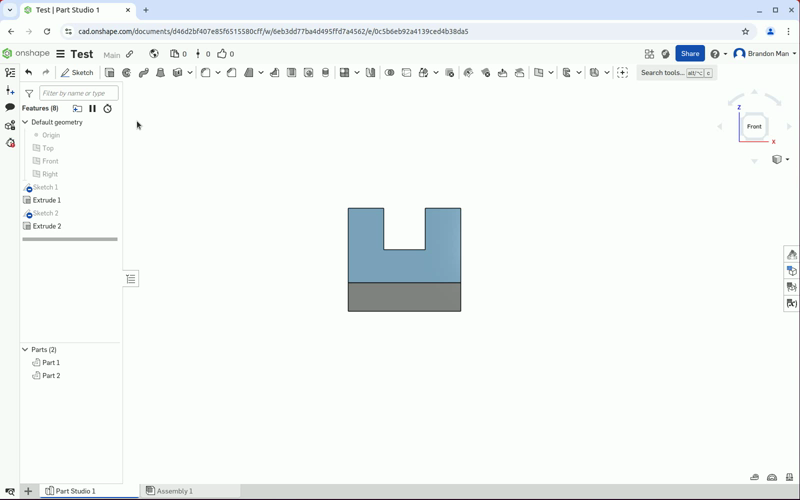
key(shift+h)
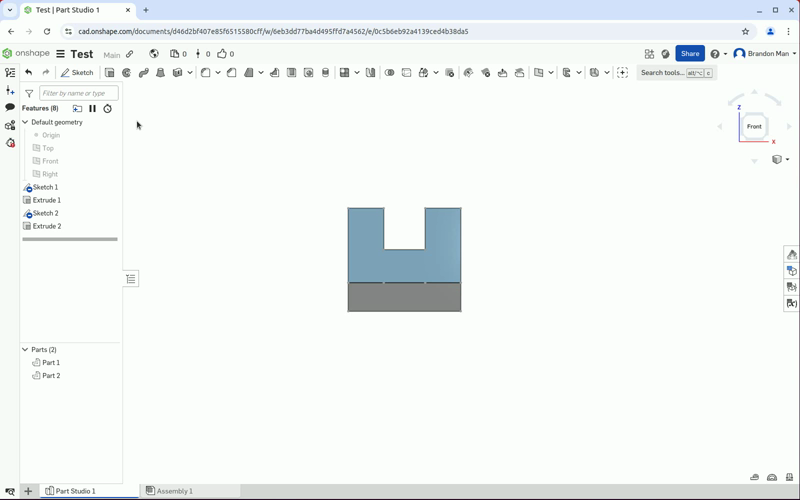
key(shift+h)
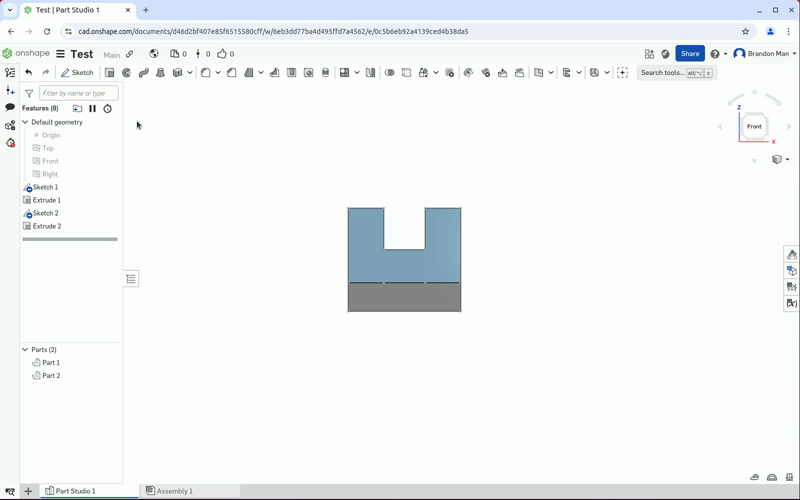
key(shift+7)
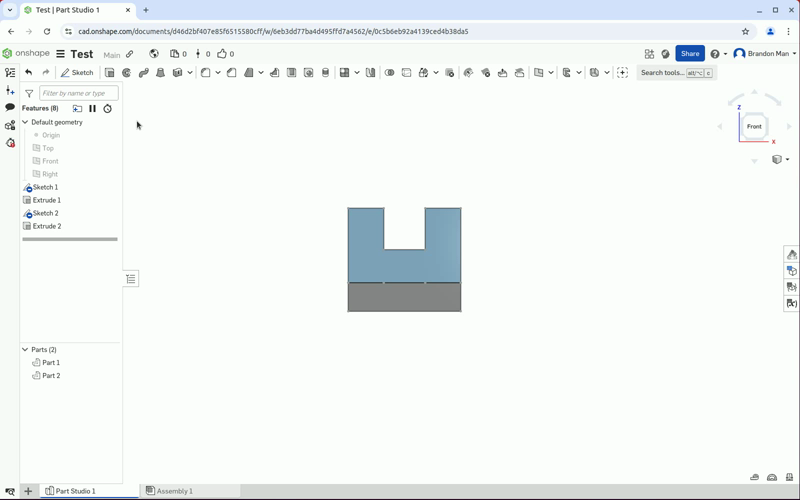
key(left, 2)
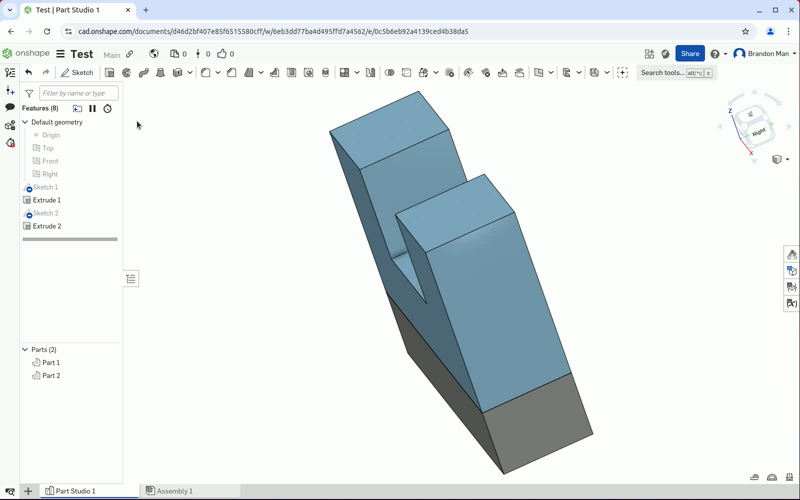
key(down, 2)
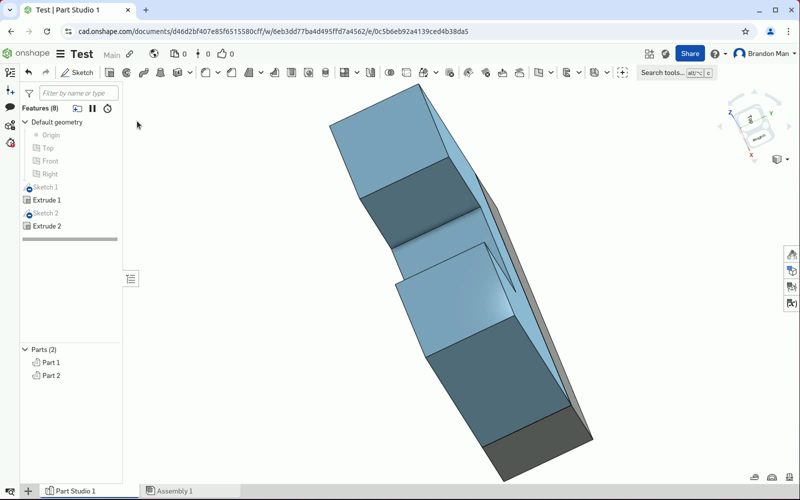
key(up, 2)
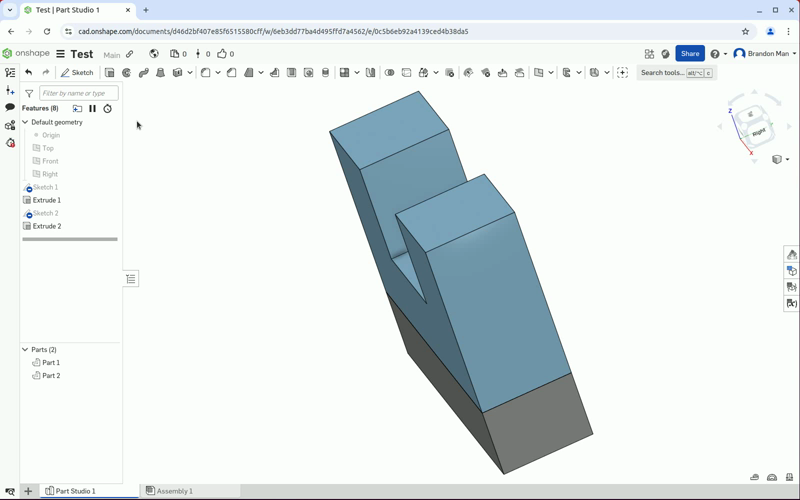
key(right, 2)
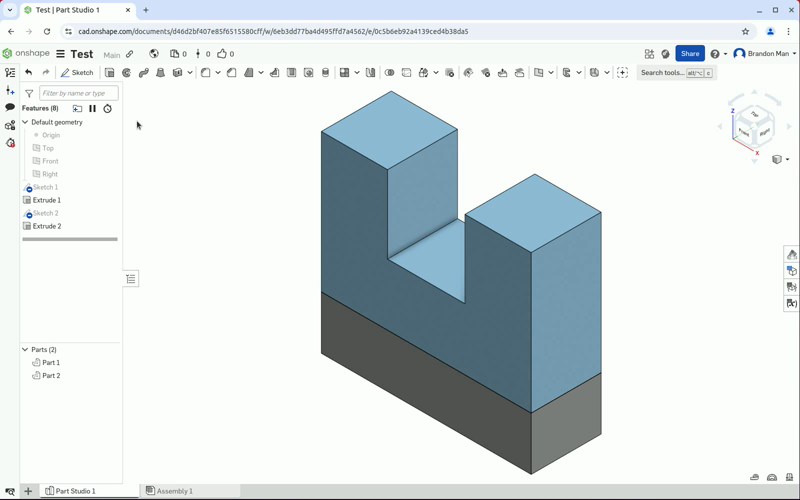
mouse_move(73, 189)
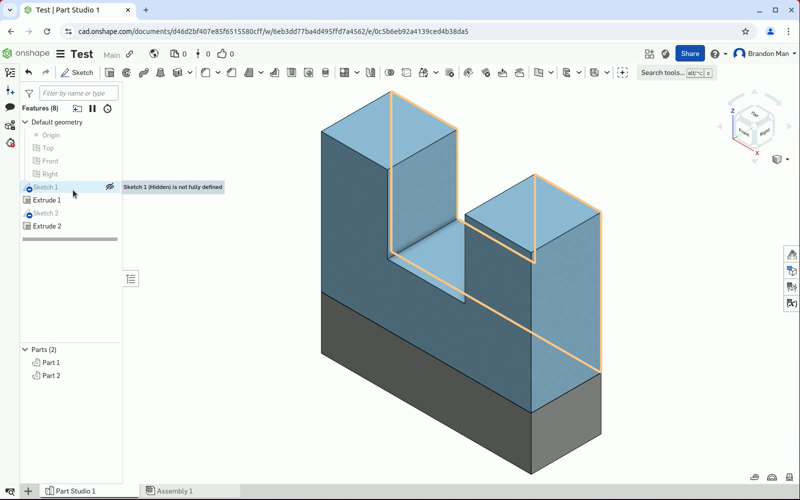
click(73, 189)